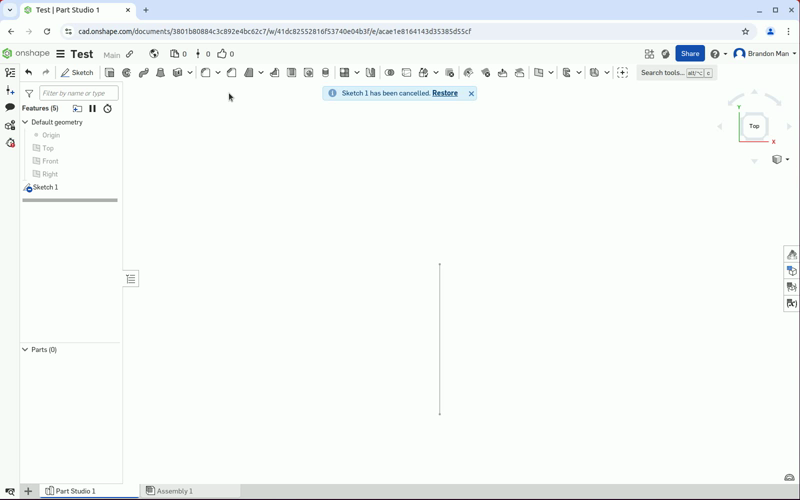
key(shift+h)
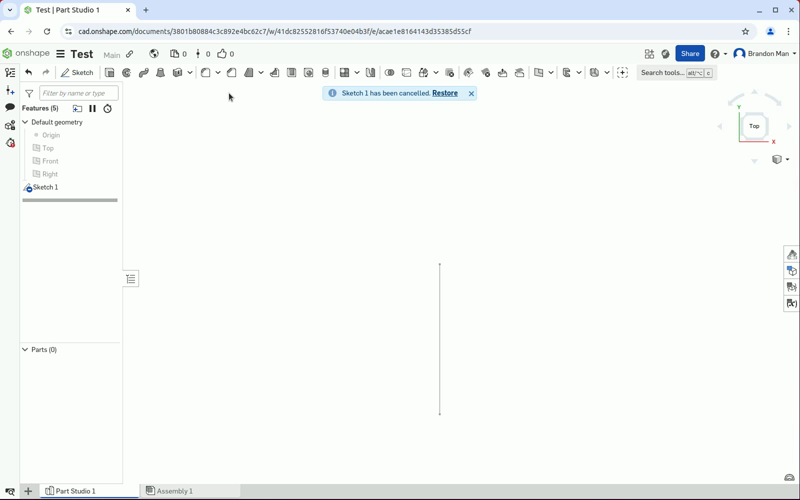
key(shift+s)
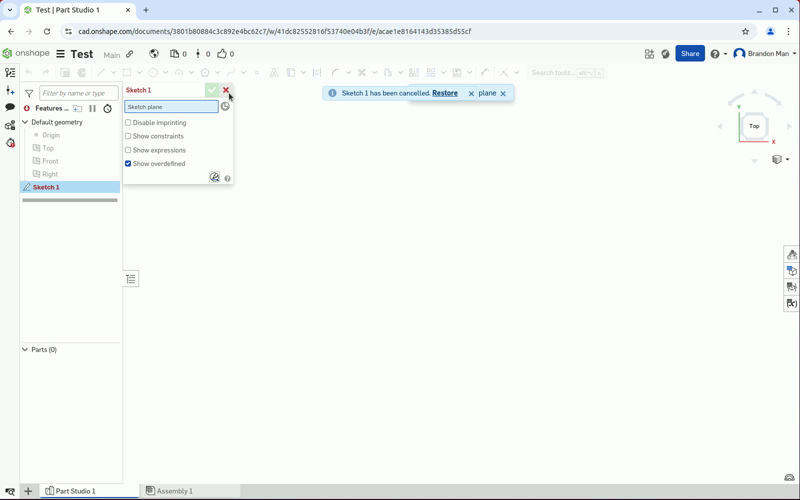
mouse_move(73, 150)
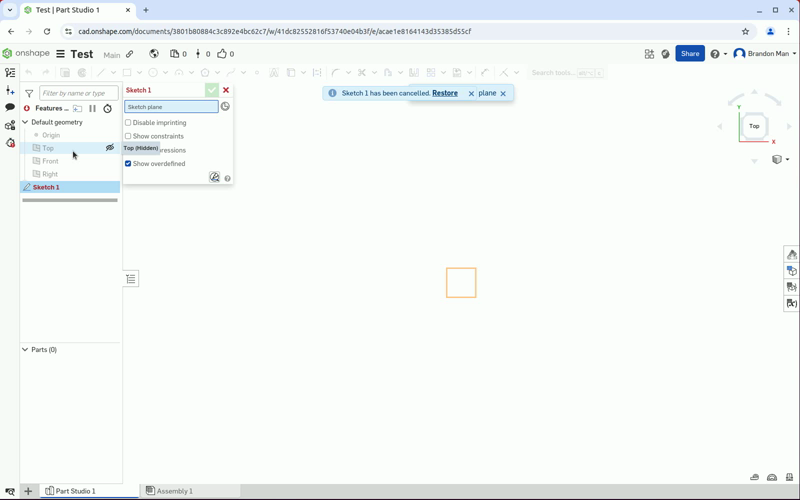
click(73, 150)
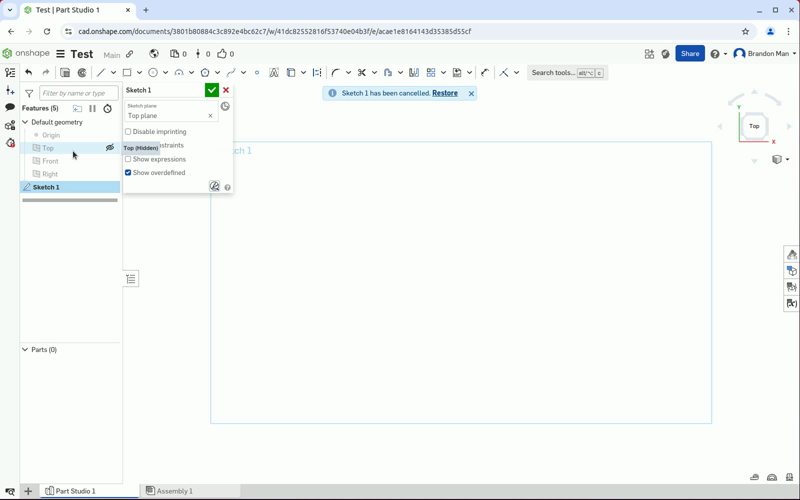
mouse_move(73, 352)
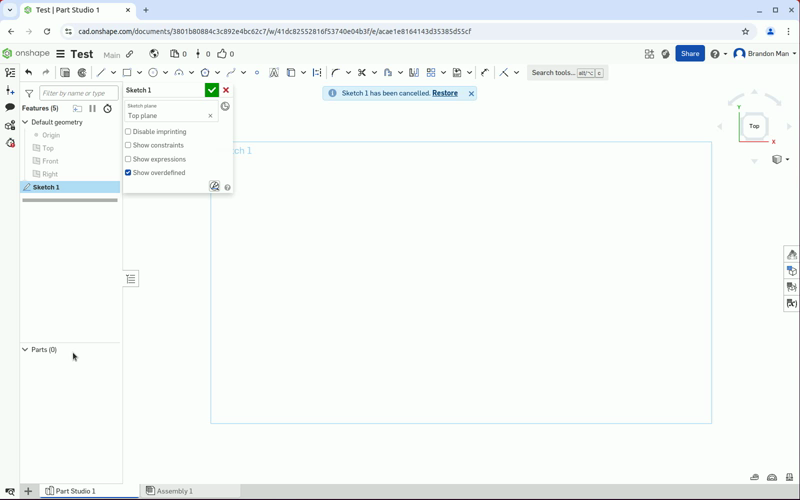
key(y)
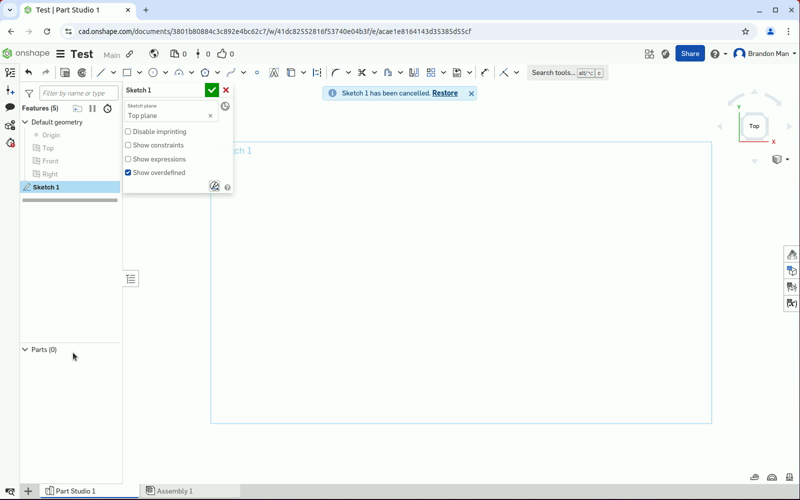
key(l)
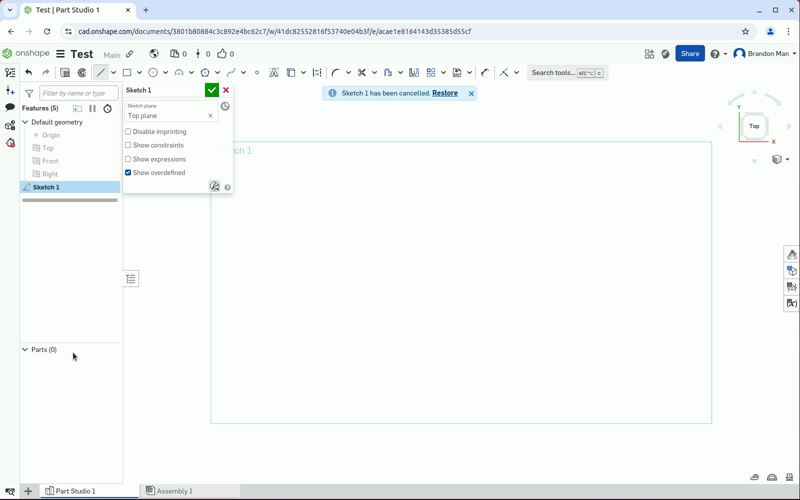
key_down(shift)
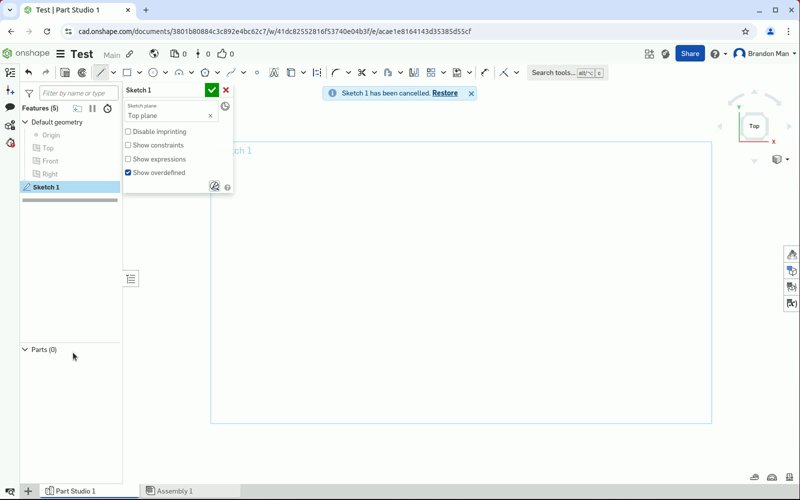
mouse_move(348, 343)
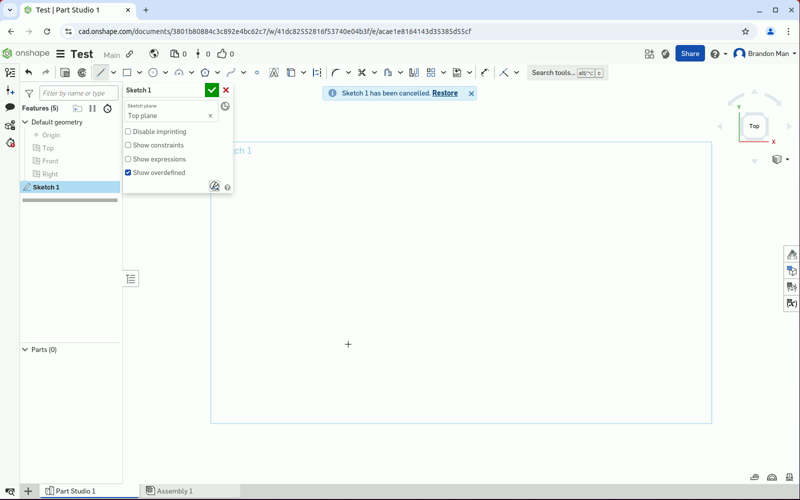
click(348, 343)
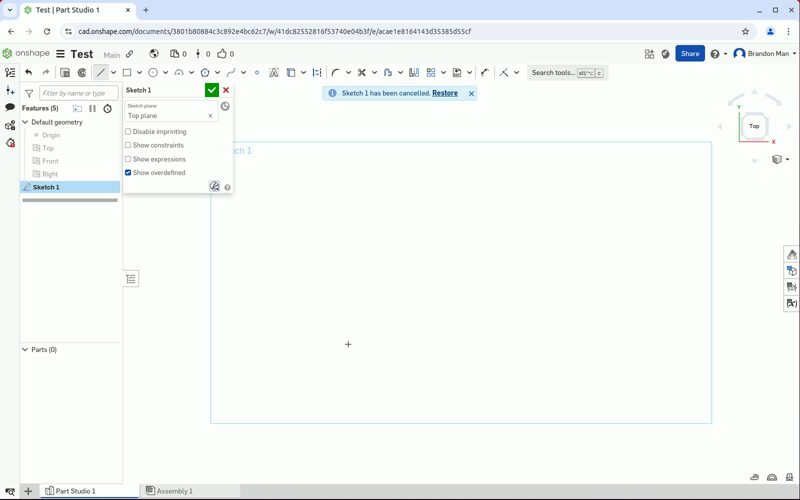
key_up(shift)
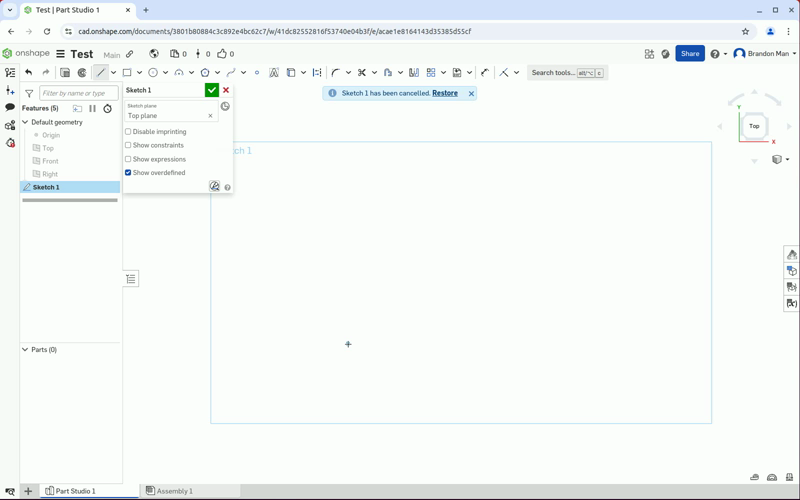
key_down(shift)
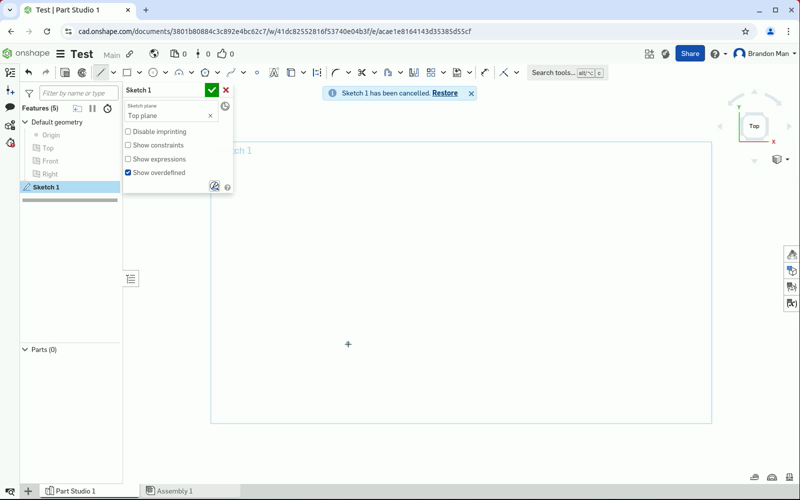
mouse_move(572, 343)
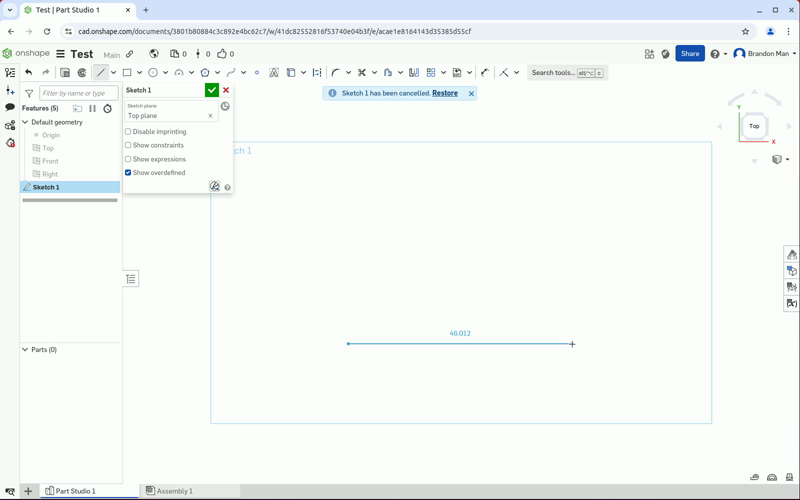
click(572, 343)
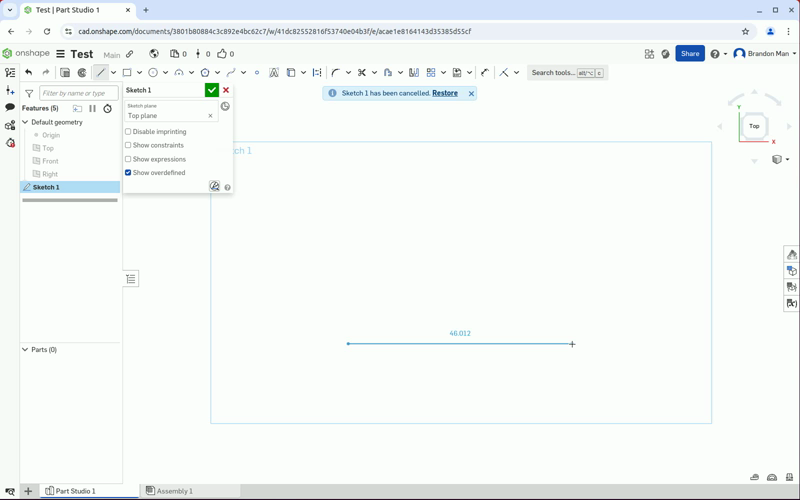
key_up(shift)
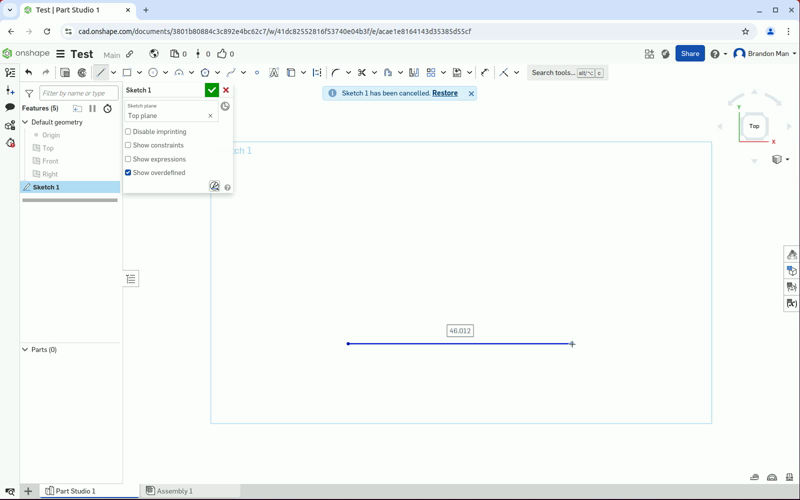
key_down(shift)
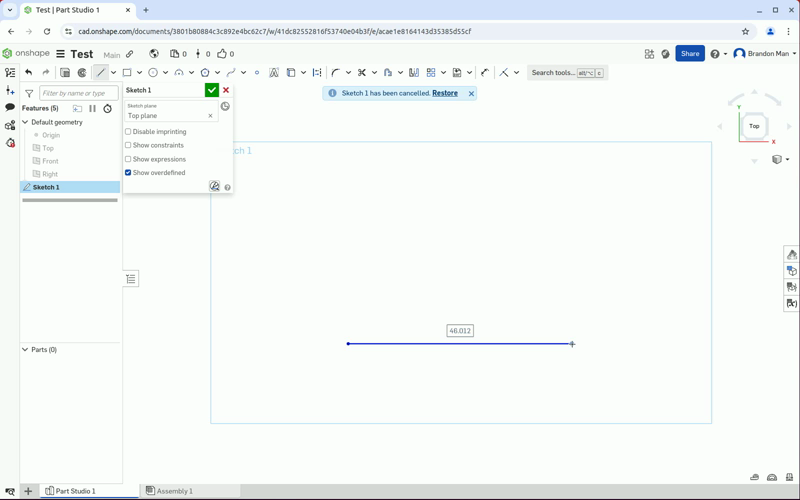
mouse_move(572, 221)
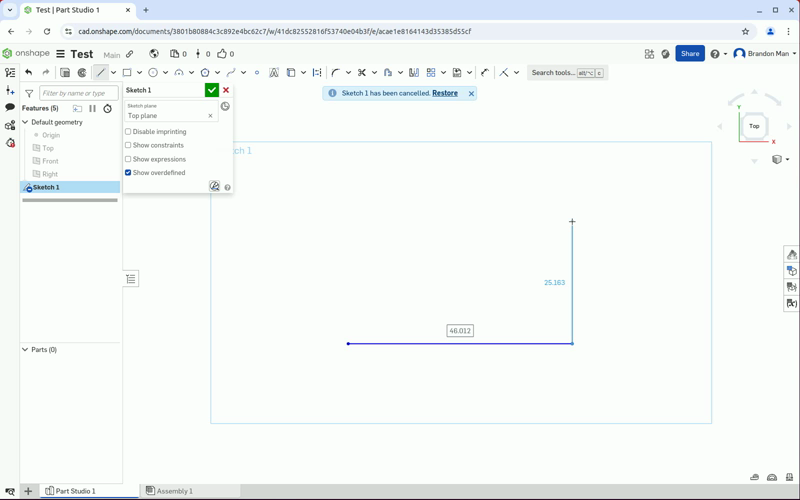
click(572, 221)
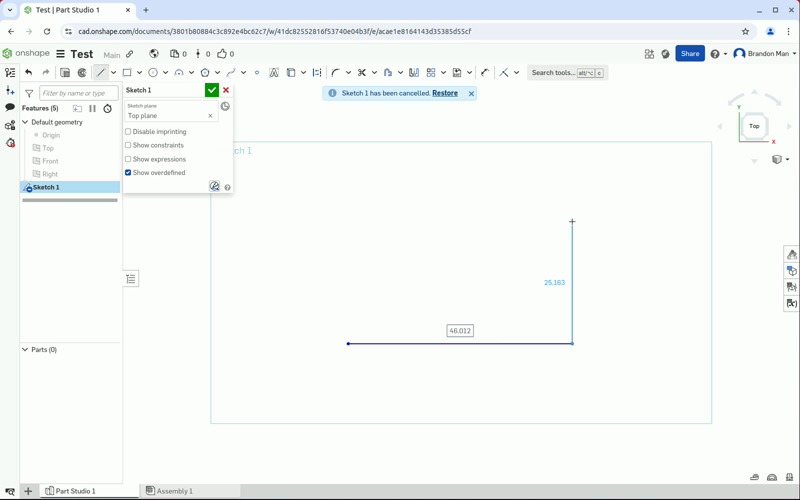
key_up(shift)
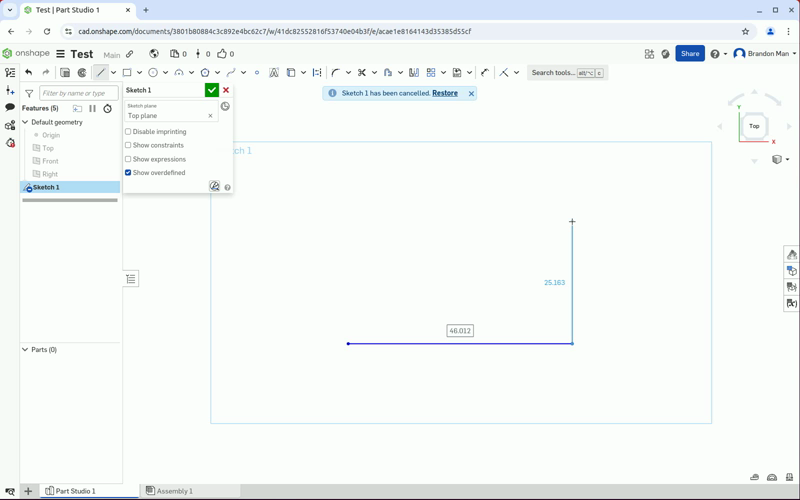
key_down(shift)
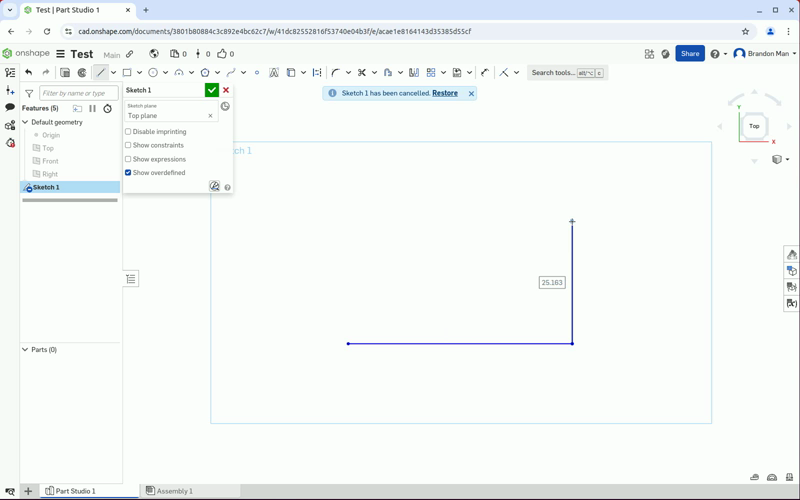
mouse_move(348, 221)
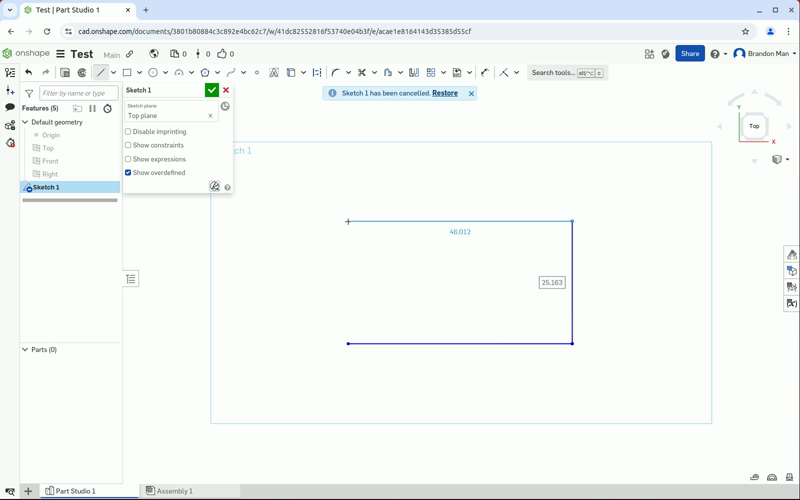
click(348, 221)
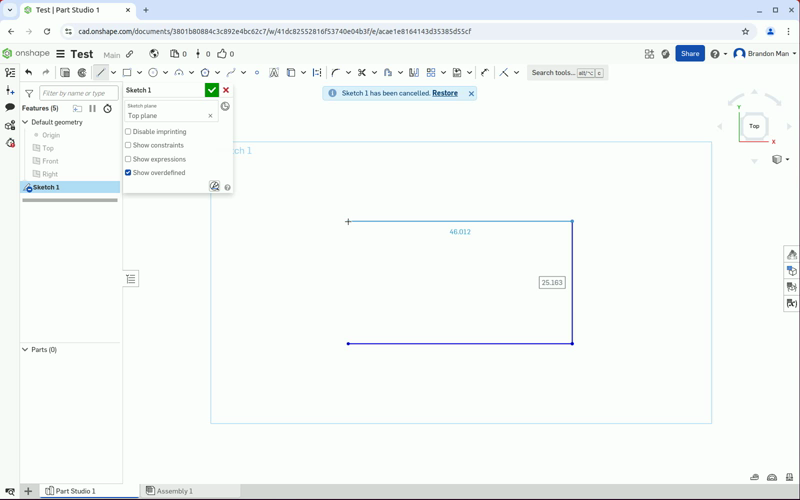
key_up(shift)
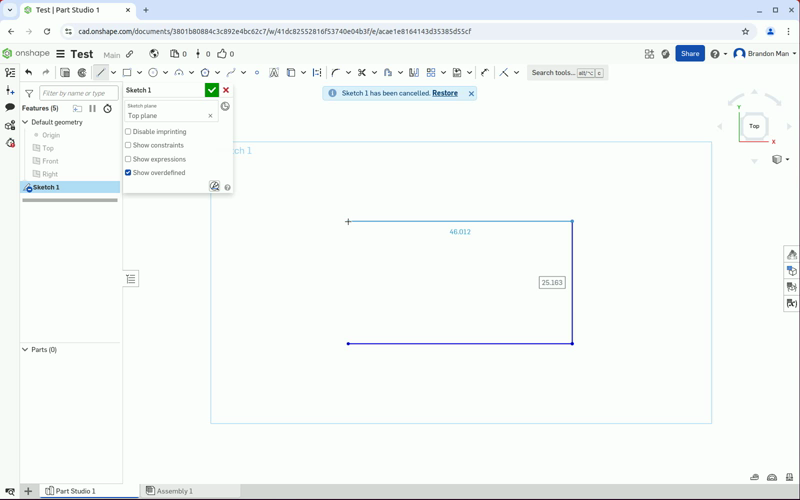
key_down(shift)
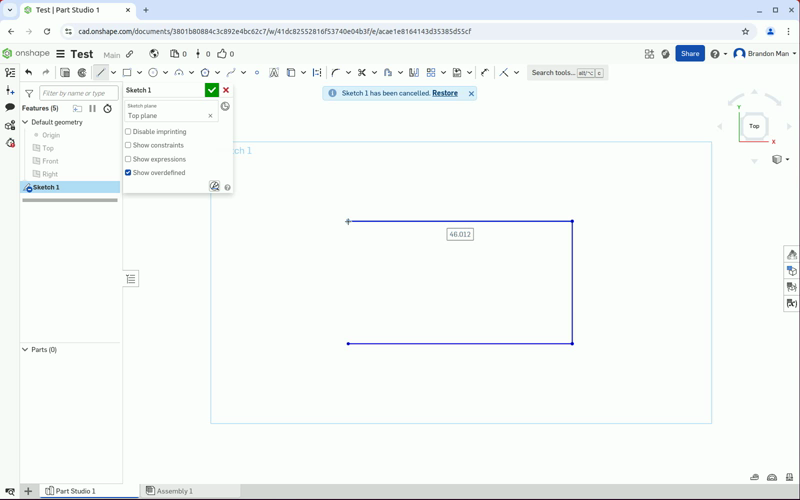
mouse_move(348, 343)
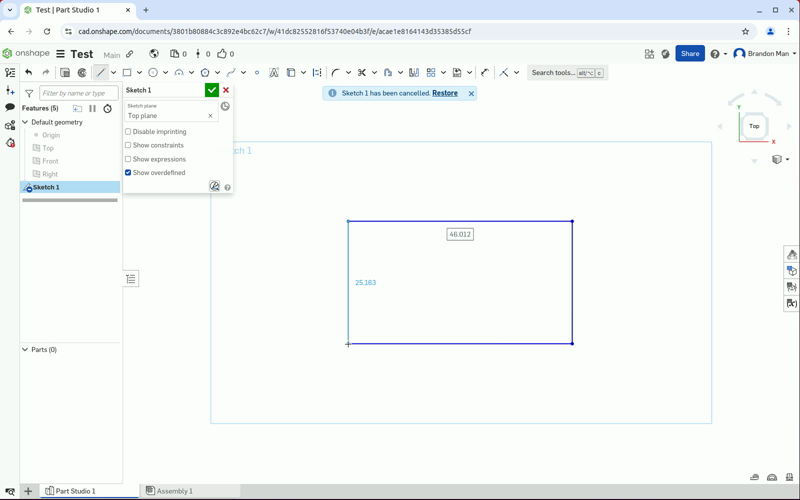
key_up(shift)
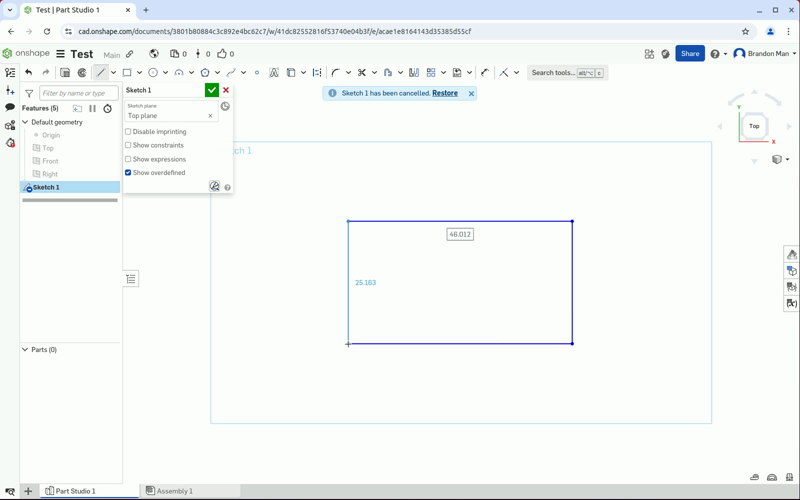
click(348, 343)
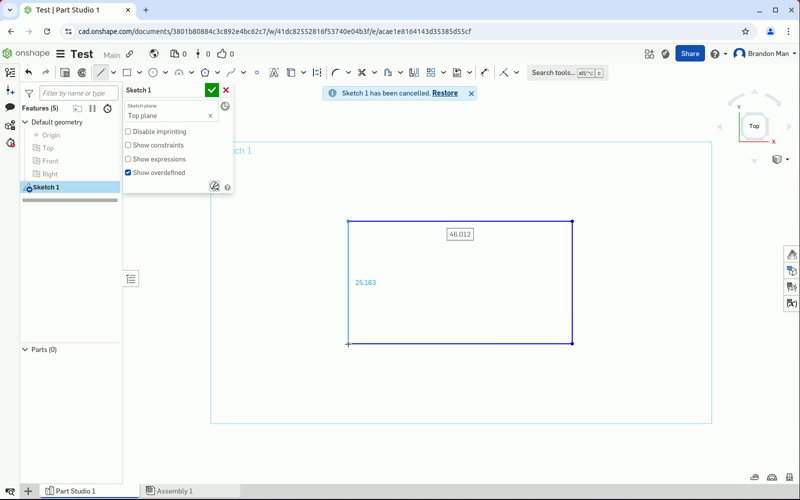
key(esc)
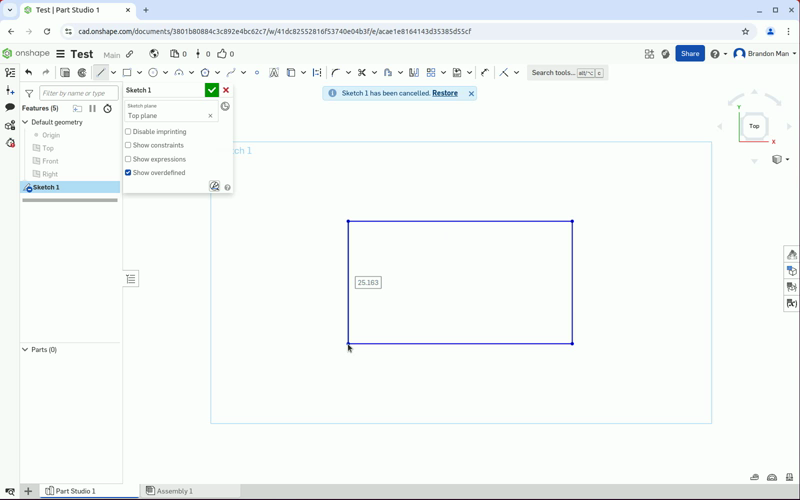
mouse_move(388, 277)
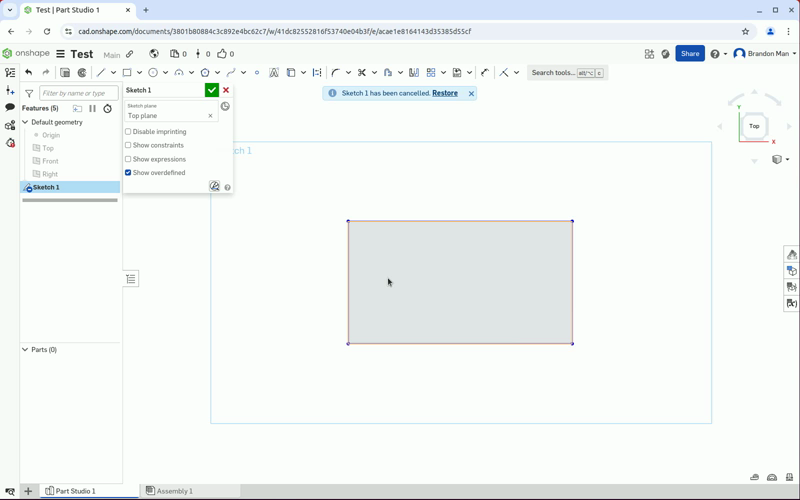
click(388, 277)
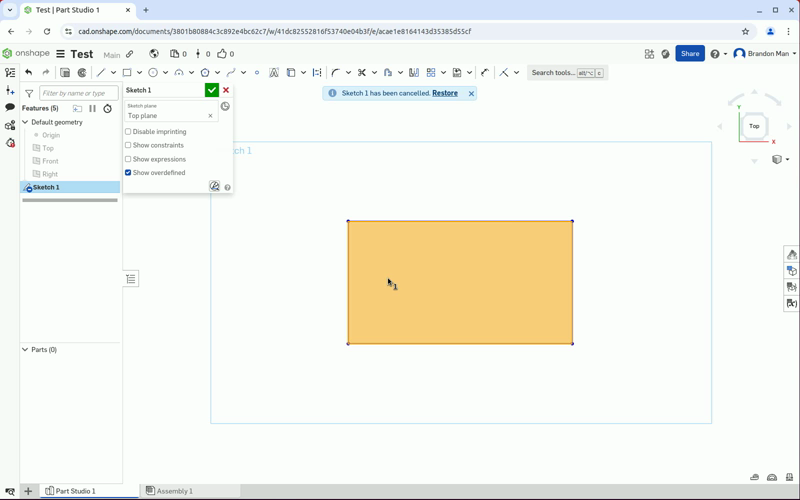
mouse_move(73, 352)
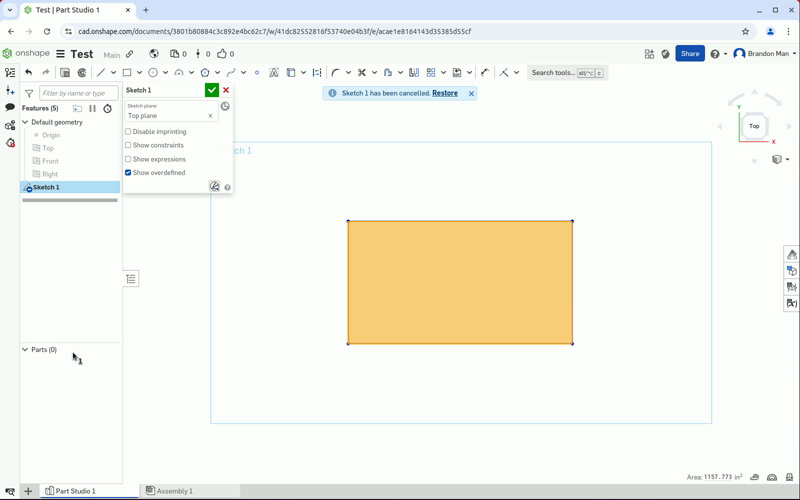
key(shift+y)
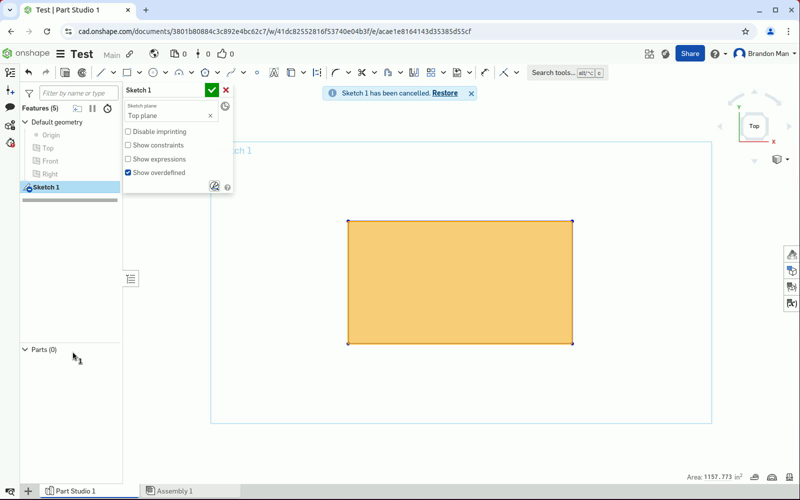
key(shift+e)
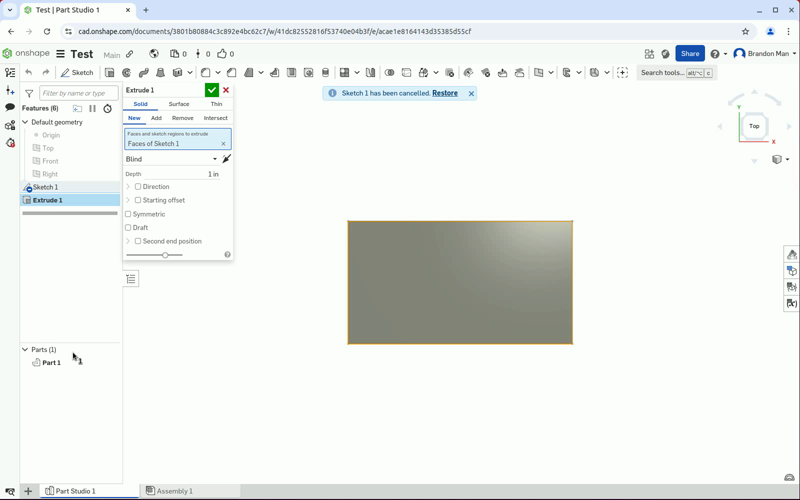
mouse_move(143, 106)
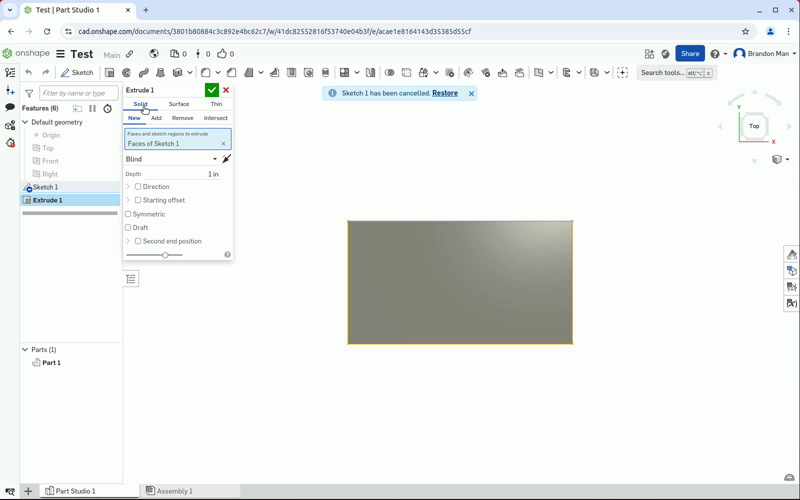
click(143, 106)
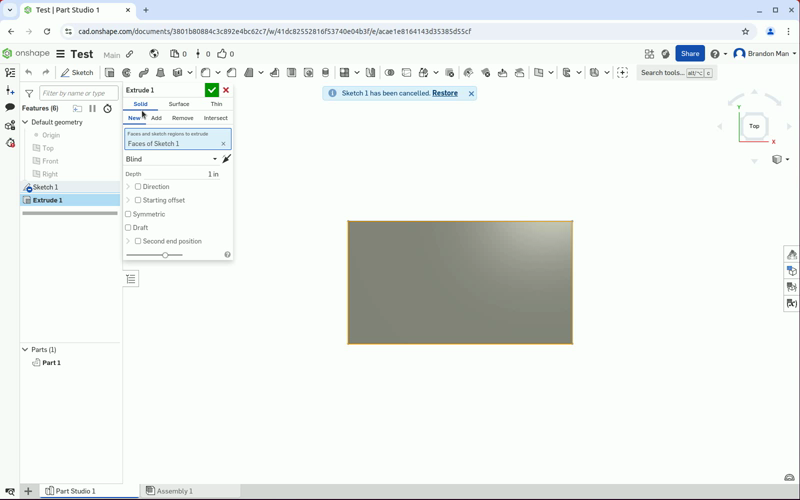
mouse_move(137, 120)
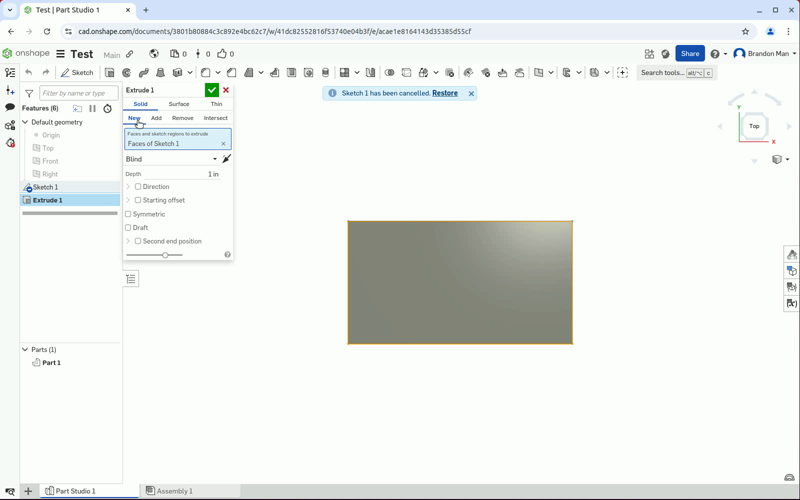
click(137, 120)
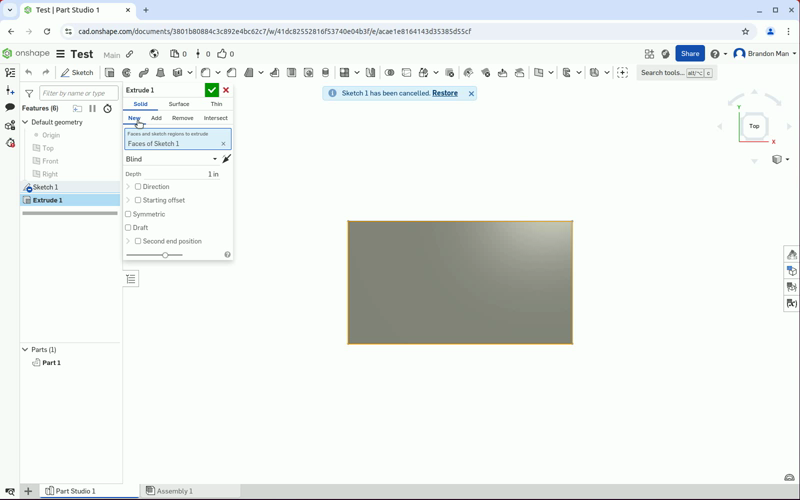
key(tab, 4)
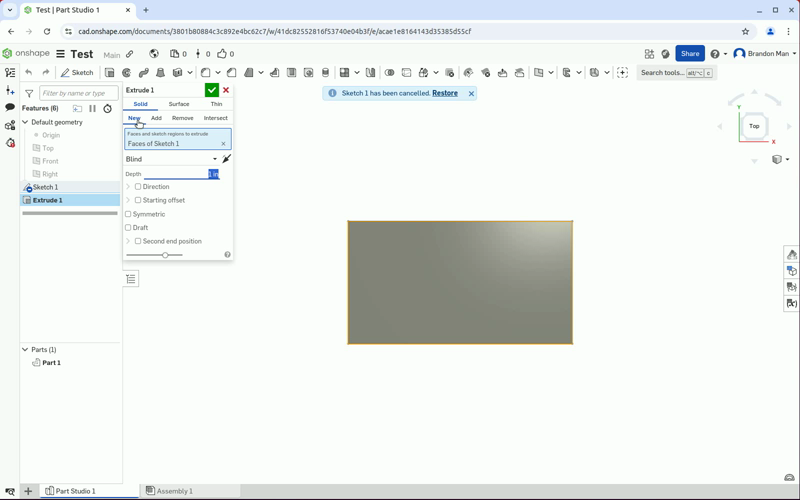
text(2.407)
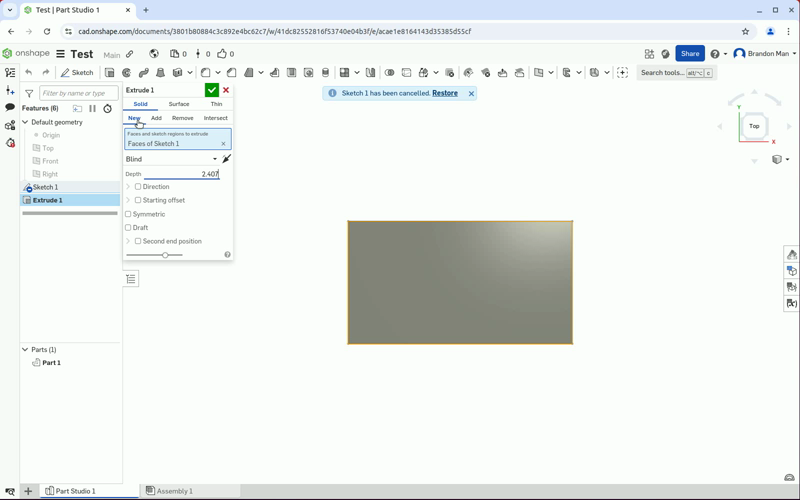
key(enter)
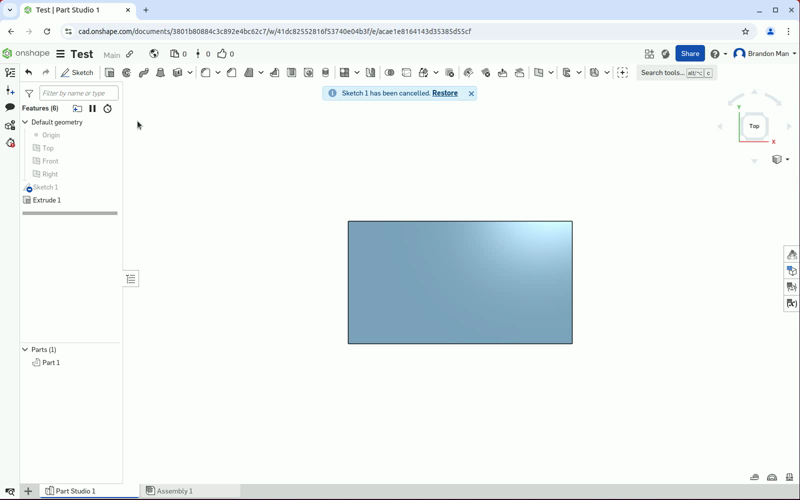
key(shift+h)
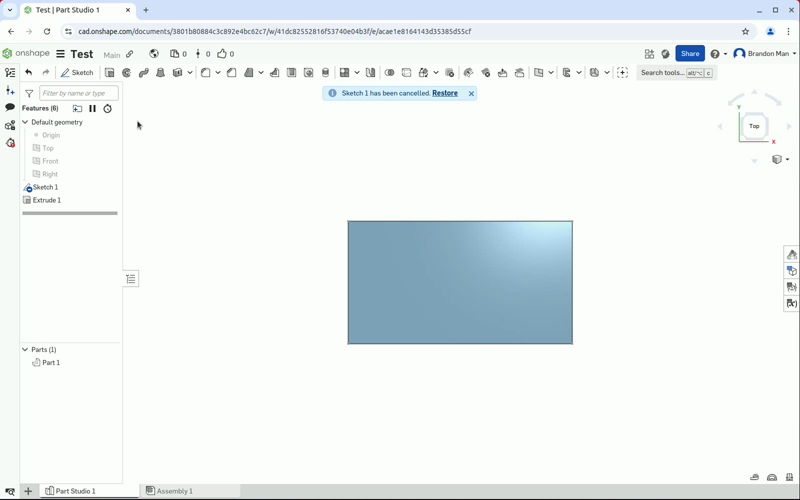
key(shift+h)
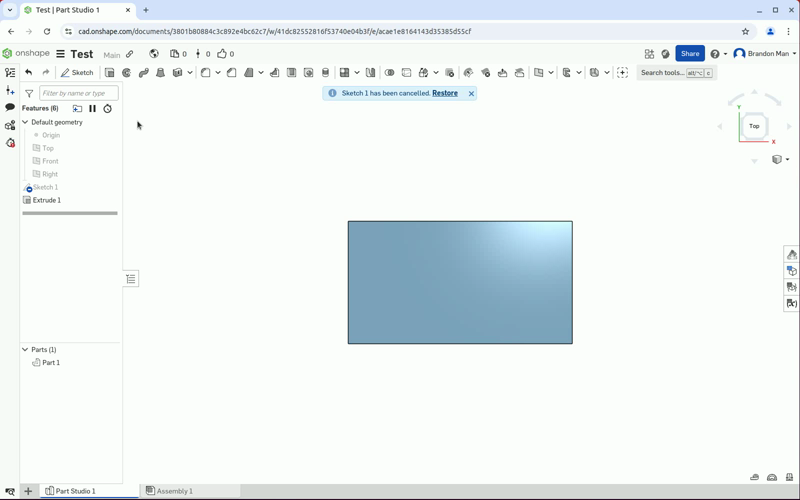
mouse_move(73, 189)
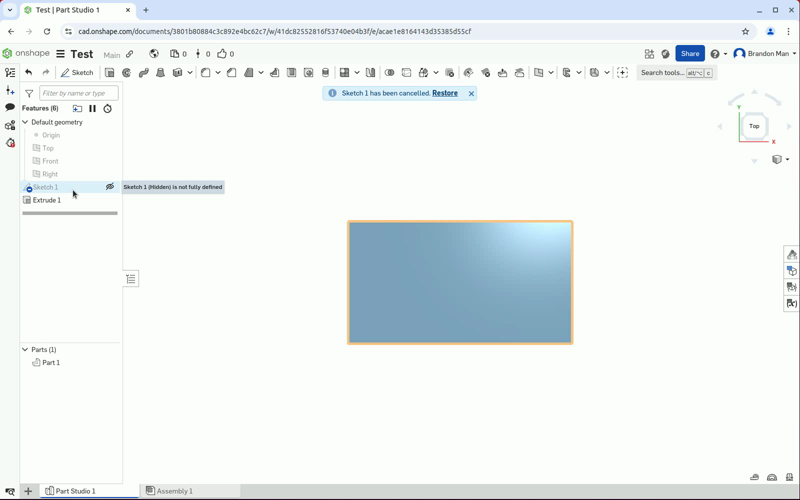
click(73, 189)
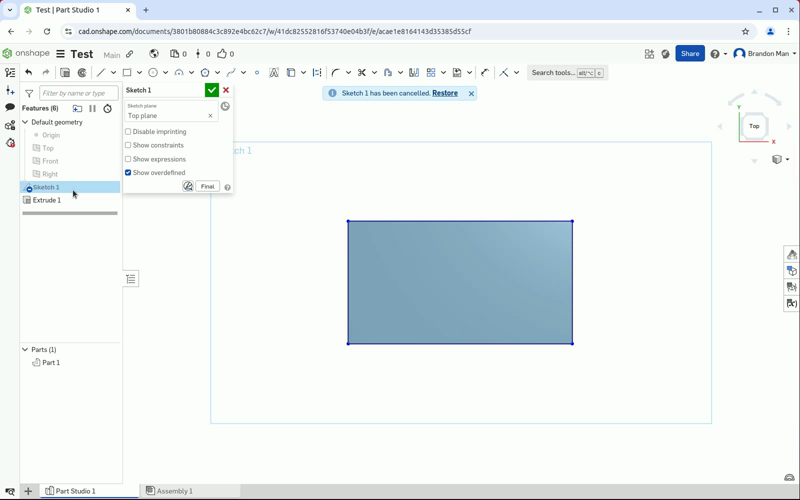
mouse_move(229, 92)
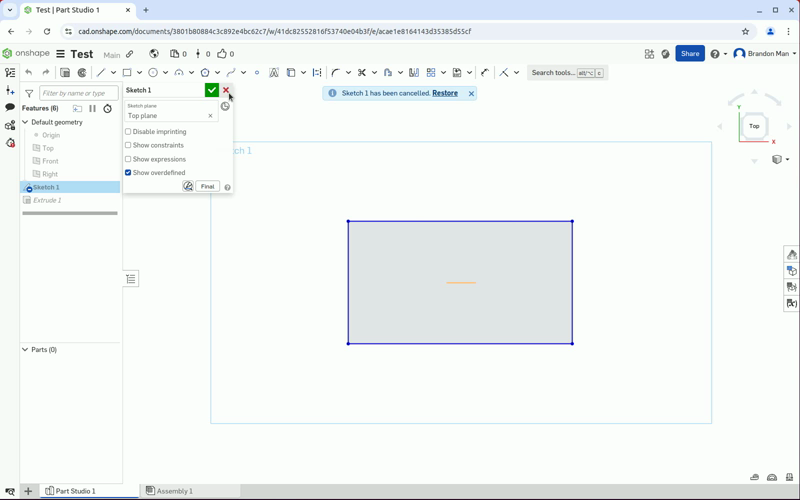
click(229, 92)
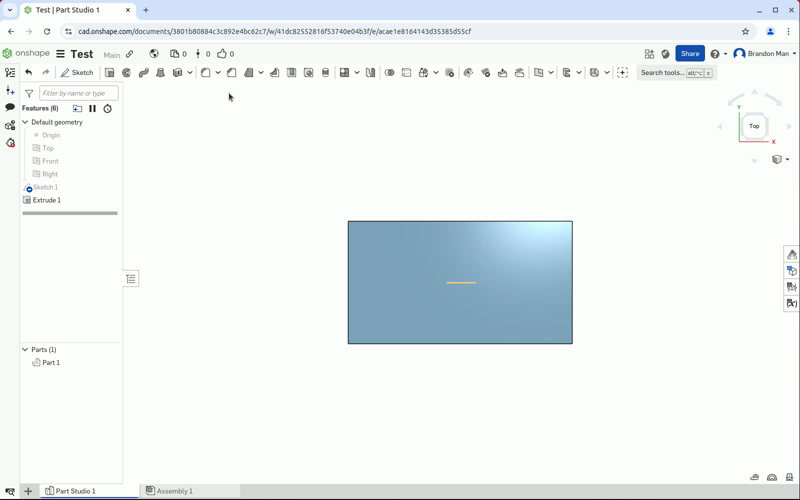
mouse_move(541, 75)
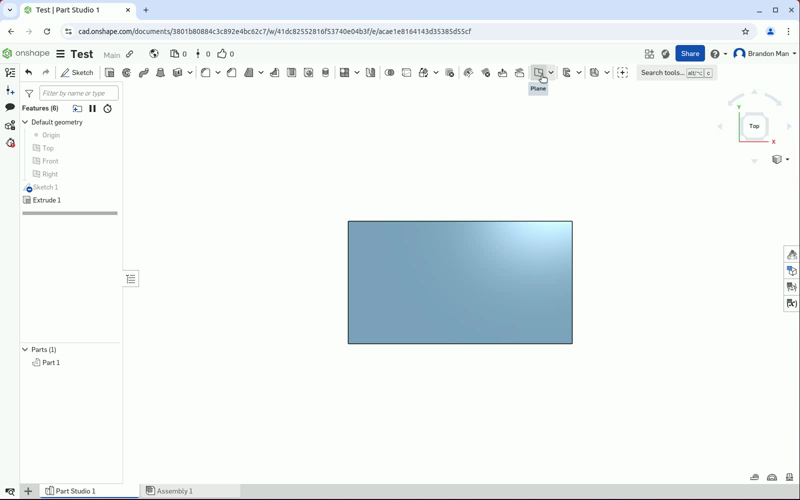
click(541, 75)
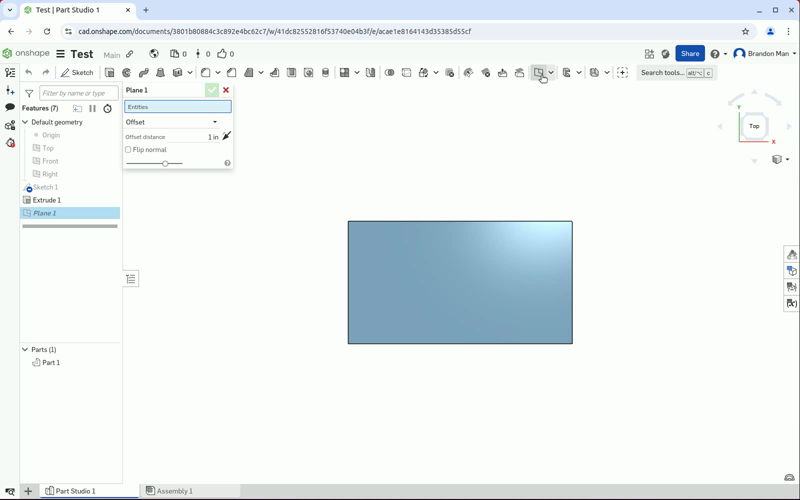
mouse_move(73, 150)
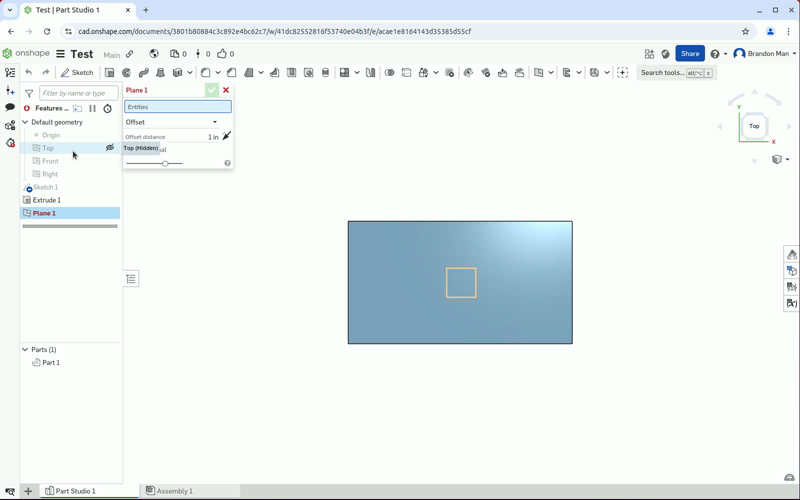
click(73, 150)
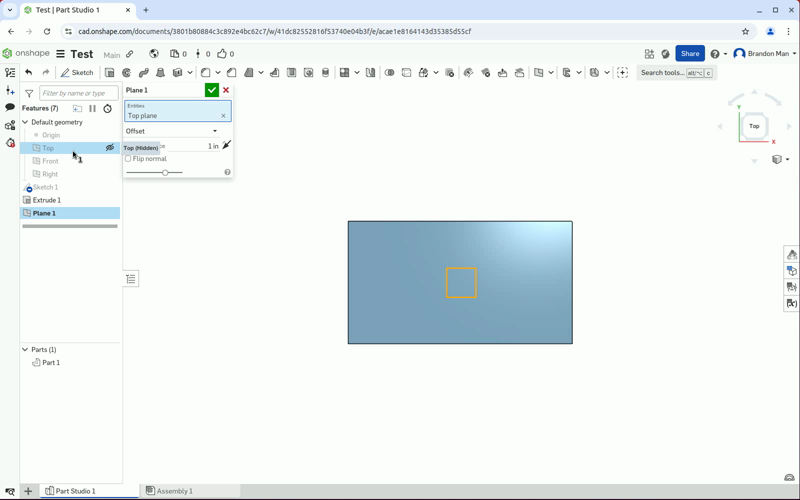
key(tab, 2)
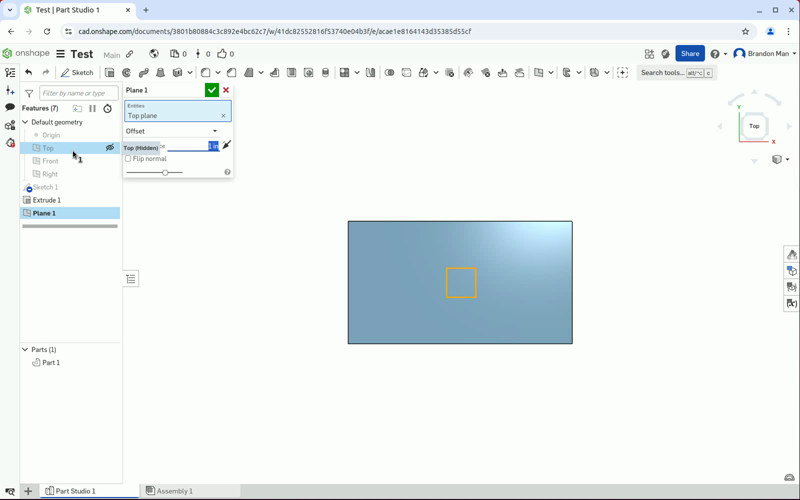
text(2.403)
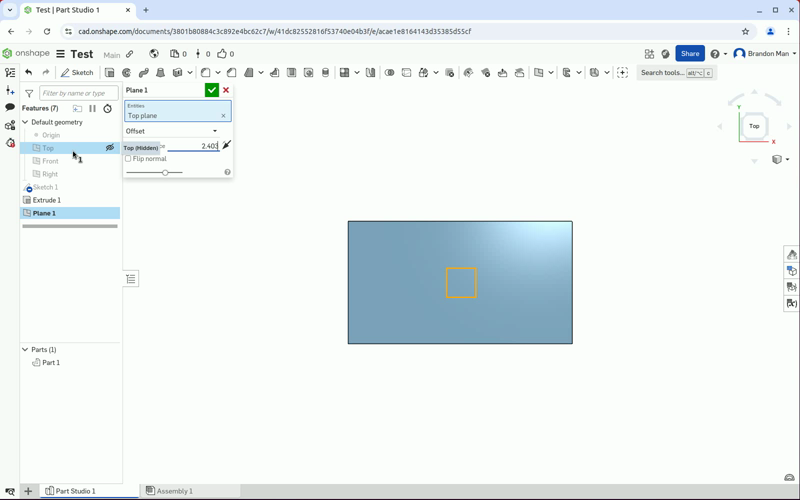
key(enter, 2)
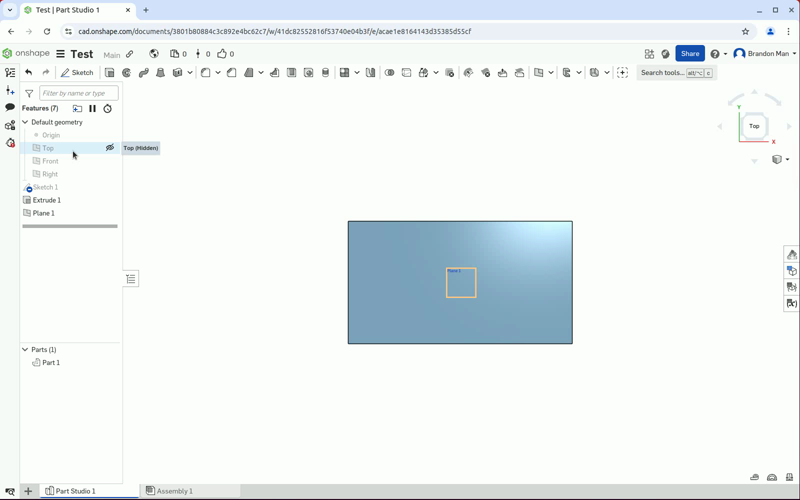
key(shift+s)
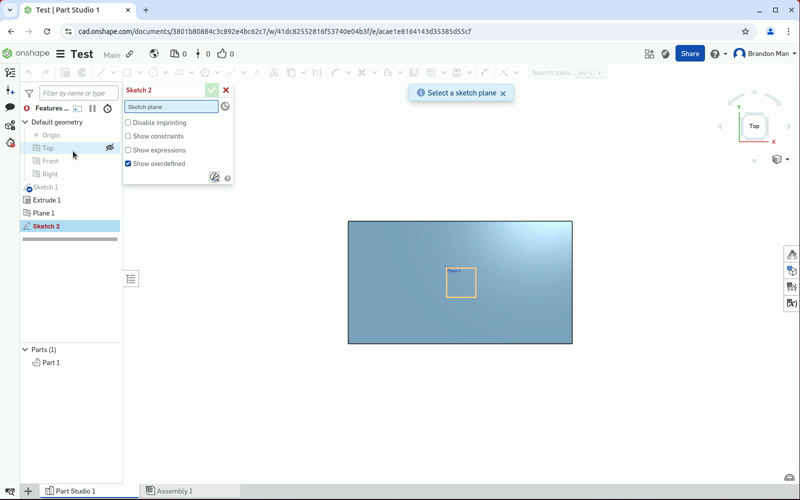
mouse_move(73, 215)
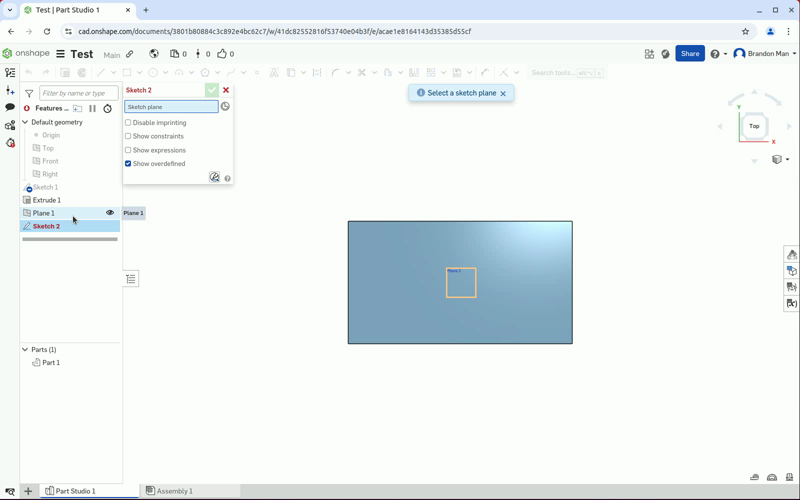
click(73, 215)
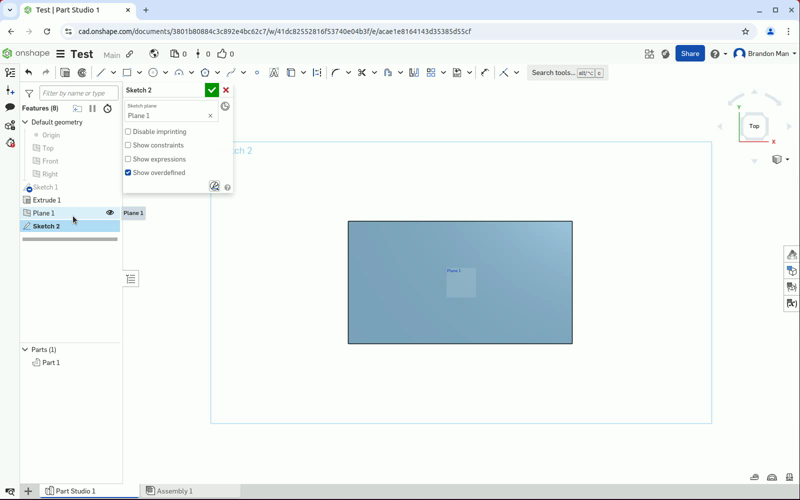
mouse_move(73, 352)
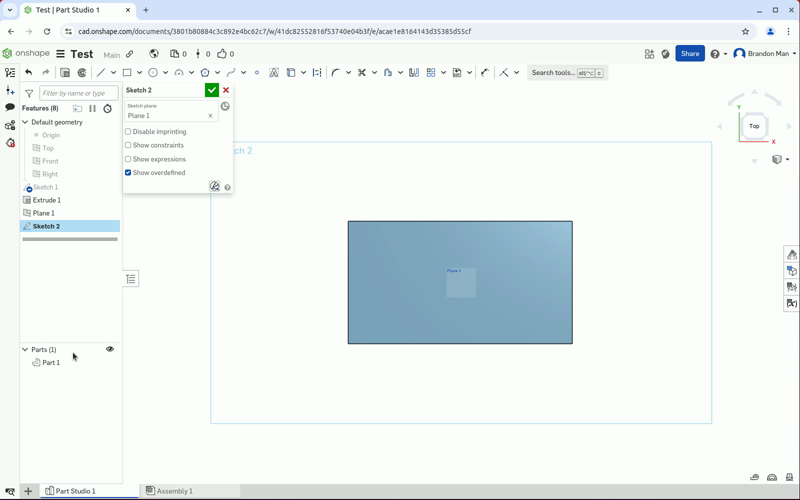
key(y)
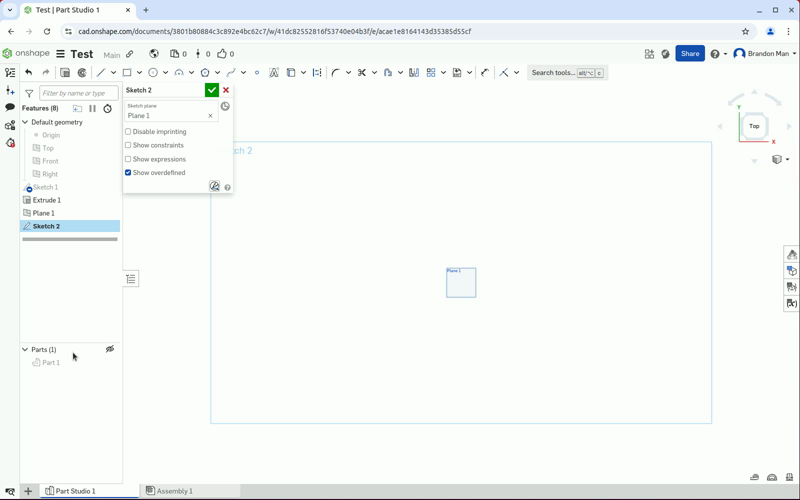
key(l)
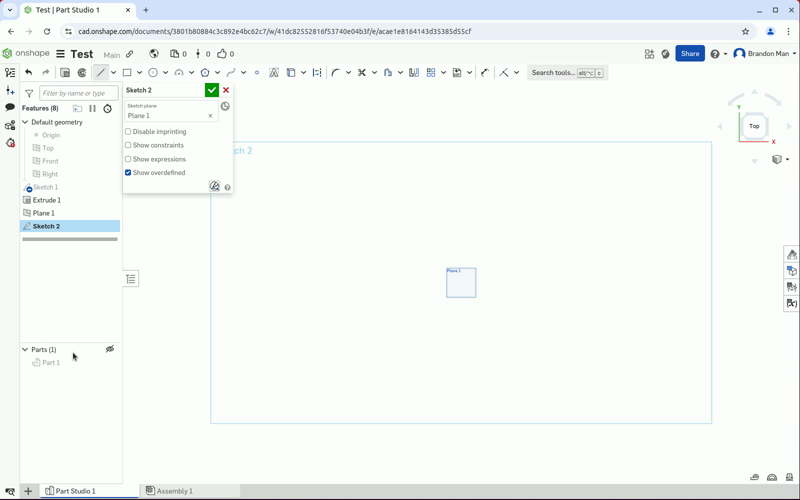
key_down(shift)
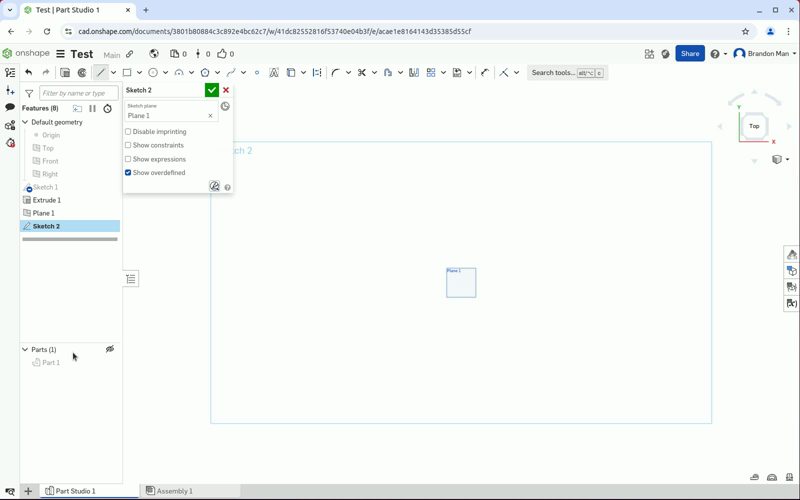
mouse_move(383, 334)
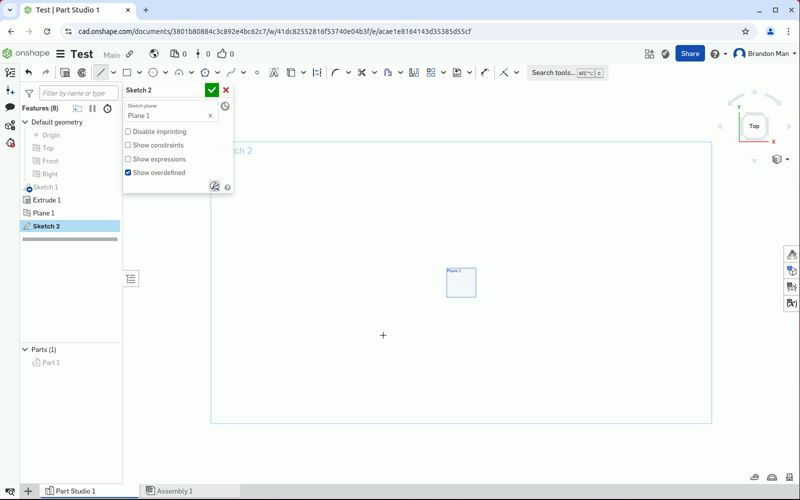
click(383, 334)
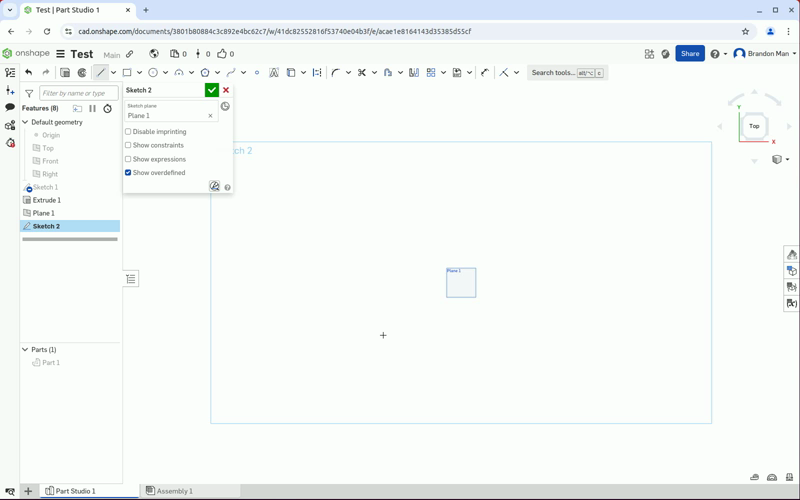
key_up(shift)
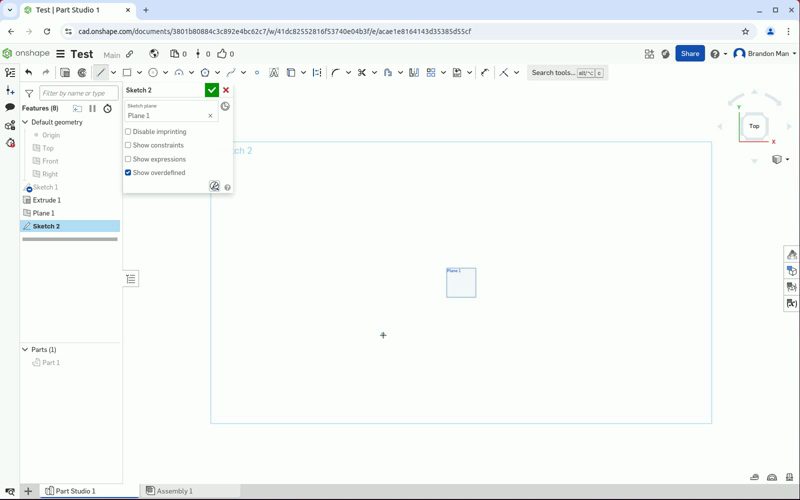
key_down(shift)
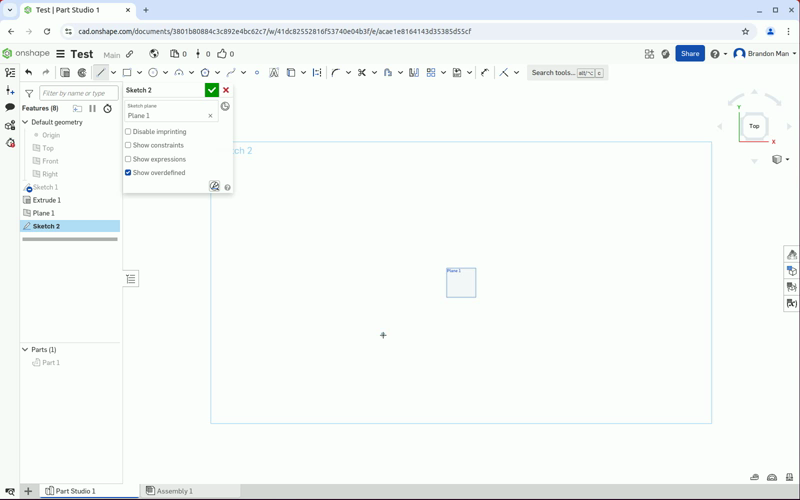
mouse_move(537, 334)
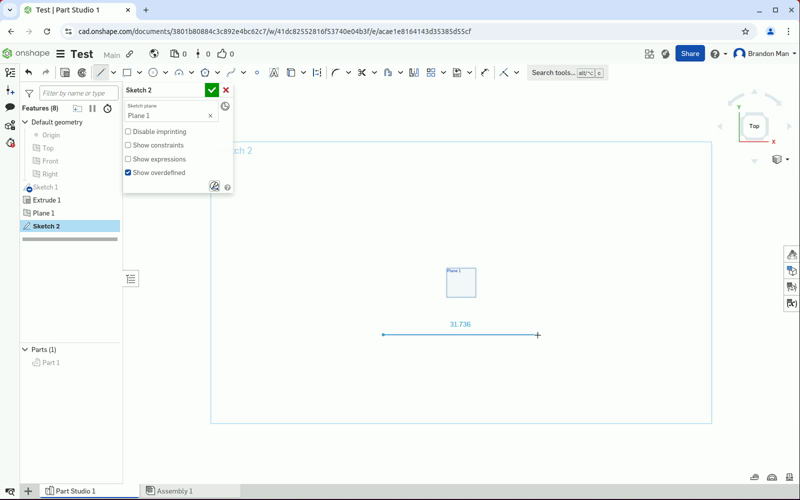
click(537, 334)
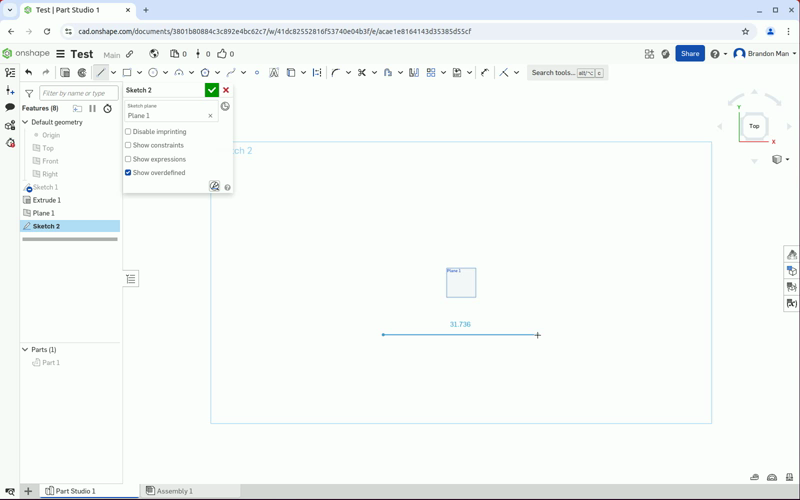
key_up(shift)
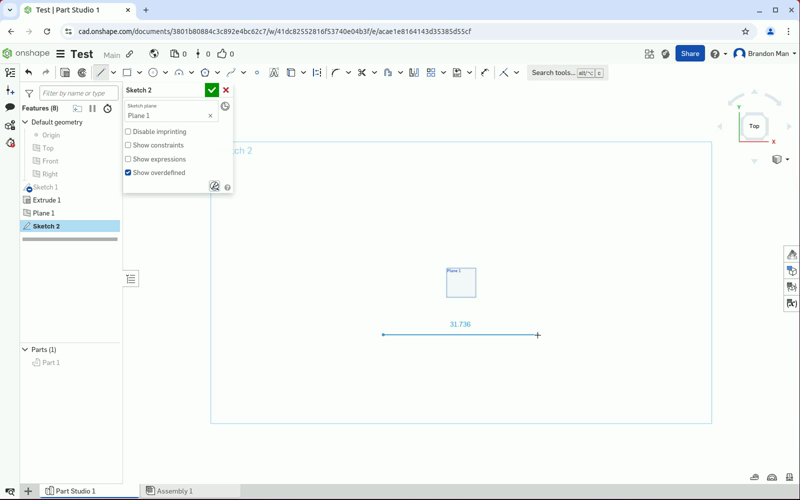
key_down(shift)
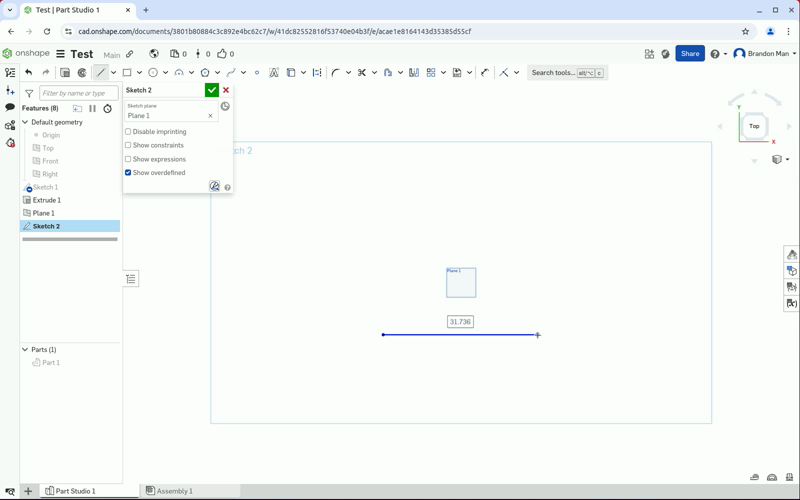
mouse_move(537, 232)
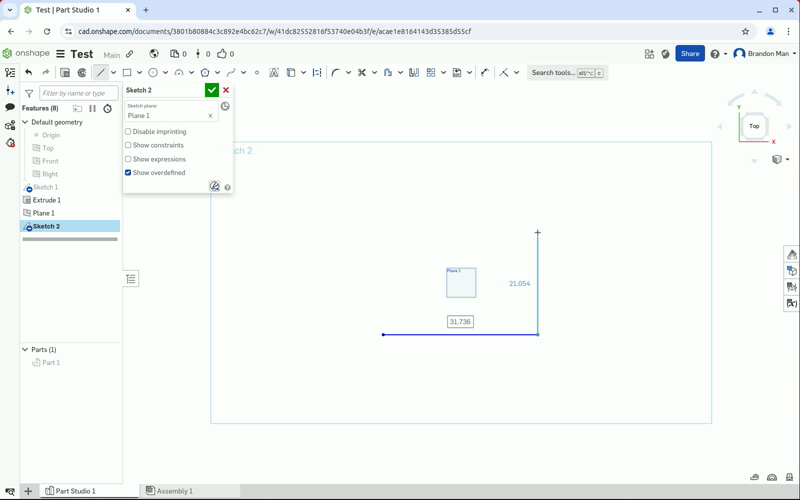
click(537, 232)
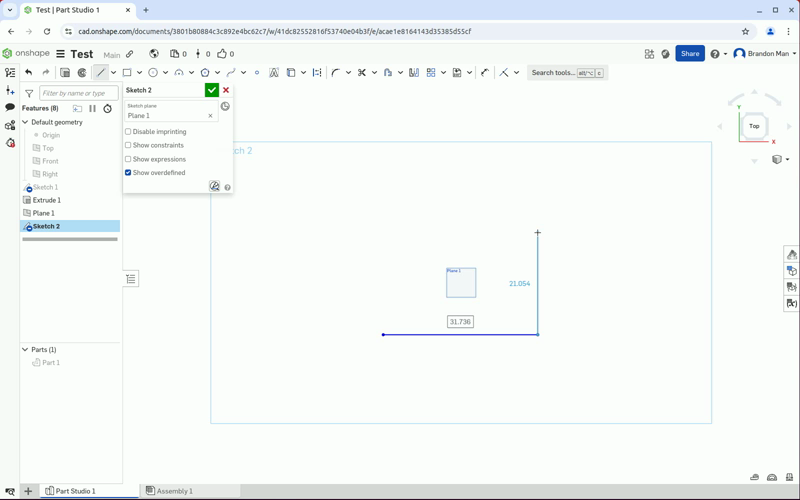
key_up(shift)
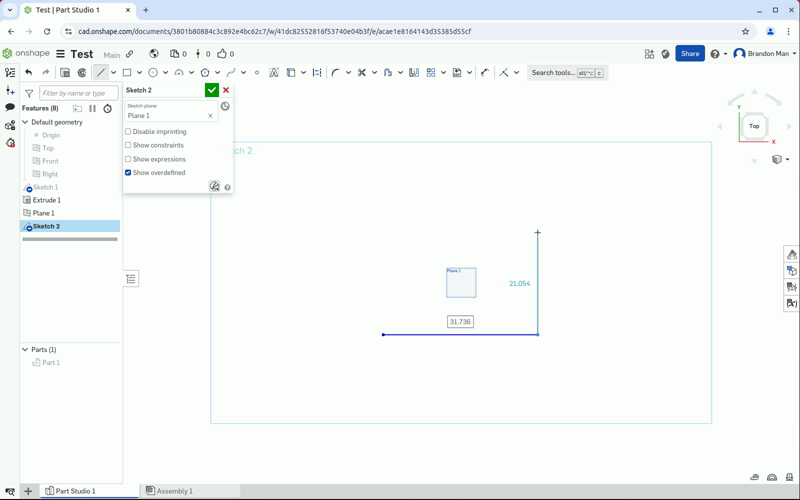
key_down(shift)
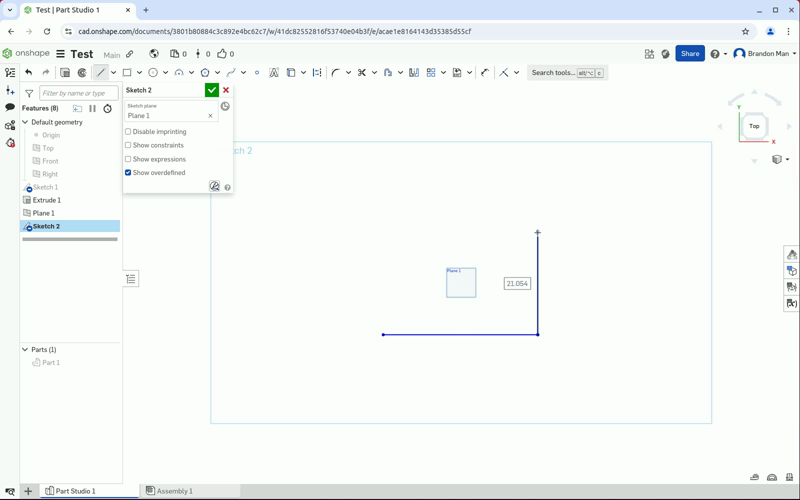
mouse_move(383, 232)
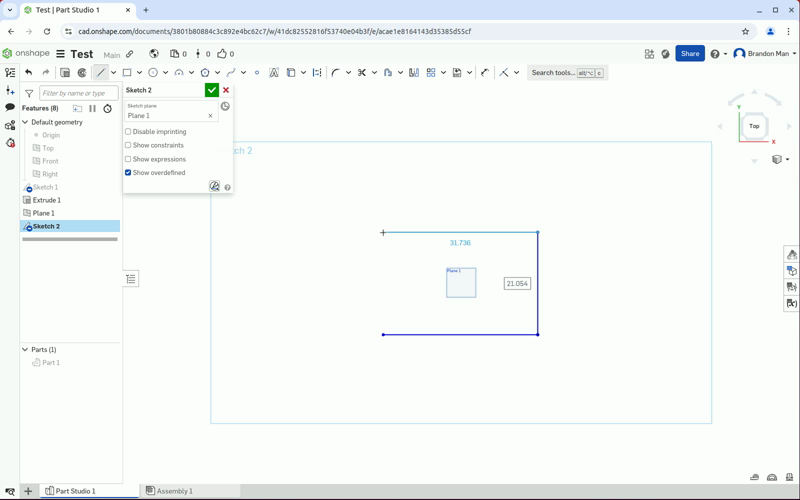
click(383, 232)
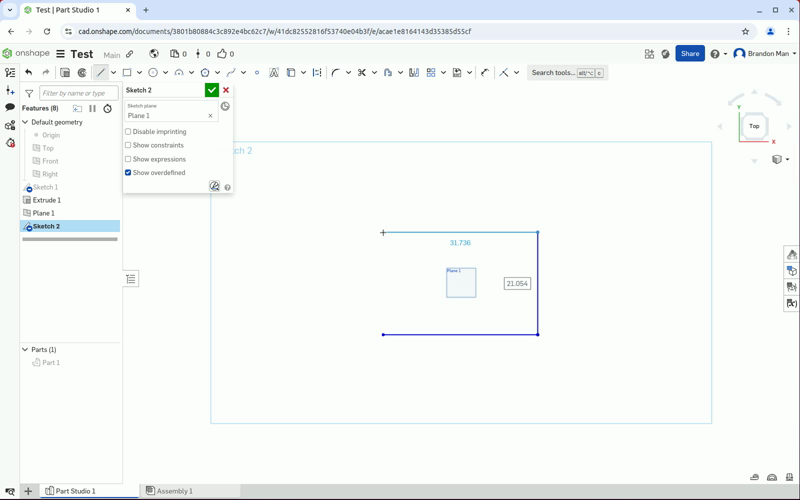
key_up(shift)
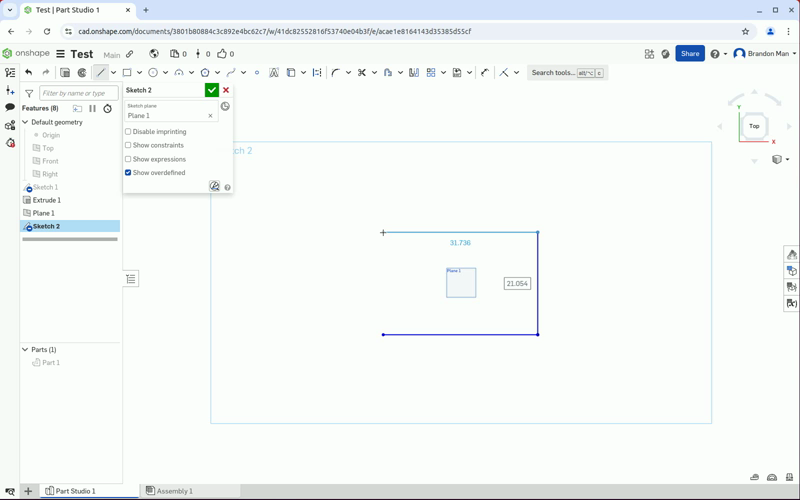
key_down(shift)
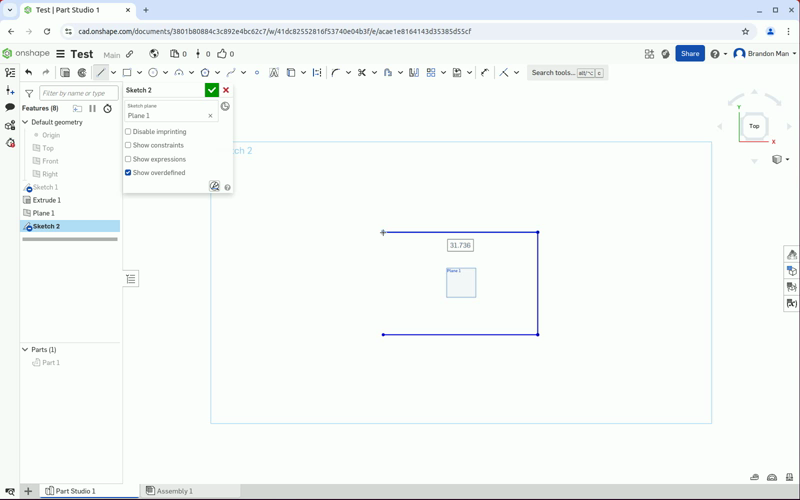
mouse_move(383, 334)
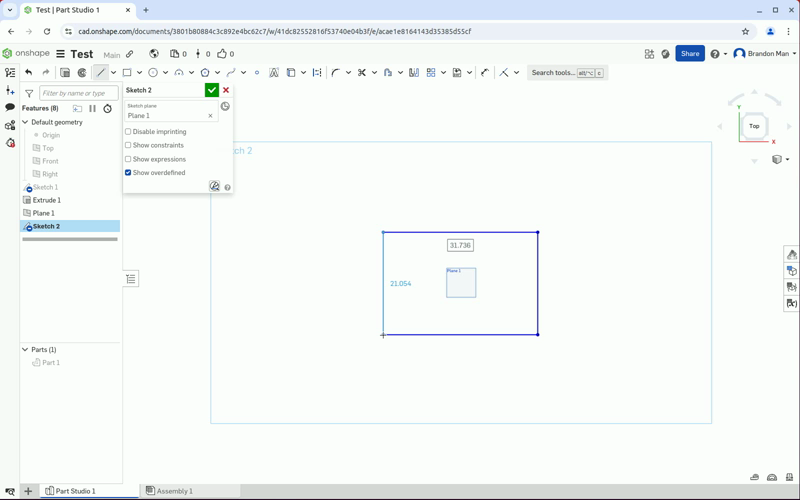
key_up(shift)
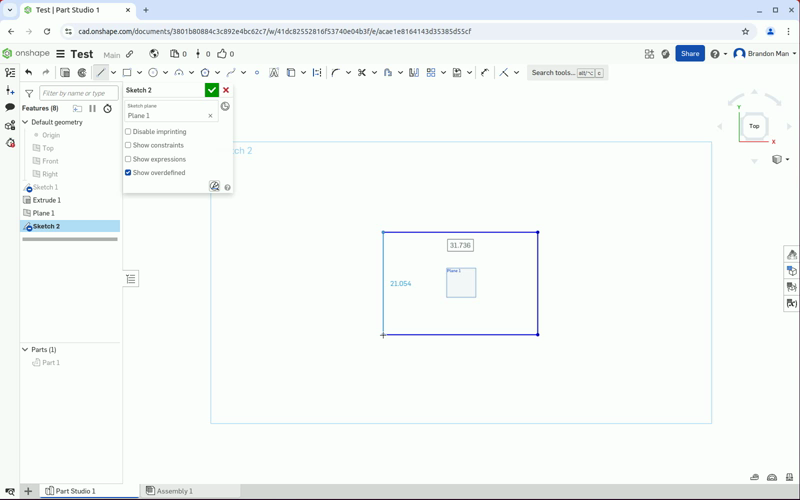
click(383, 334)
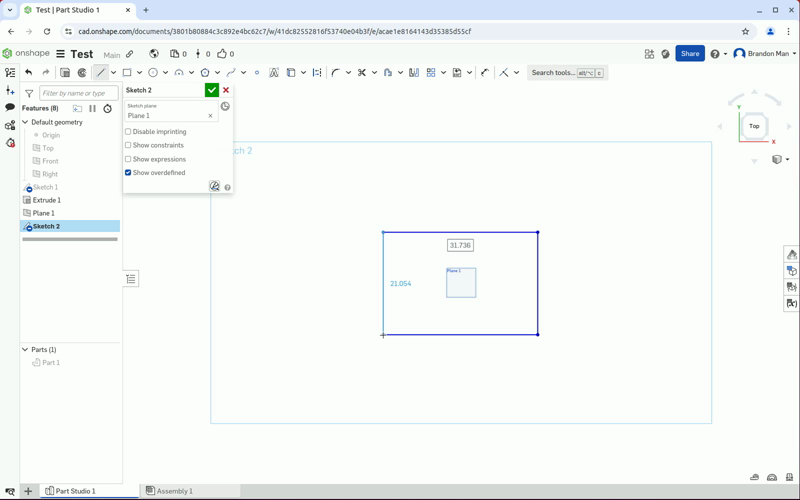
key(esc)
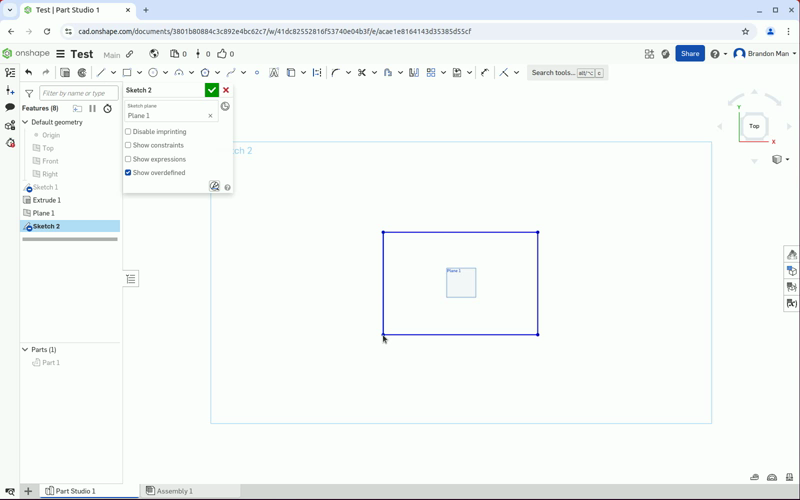
mouse_move(477, 315)
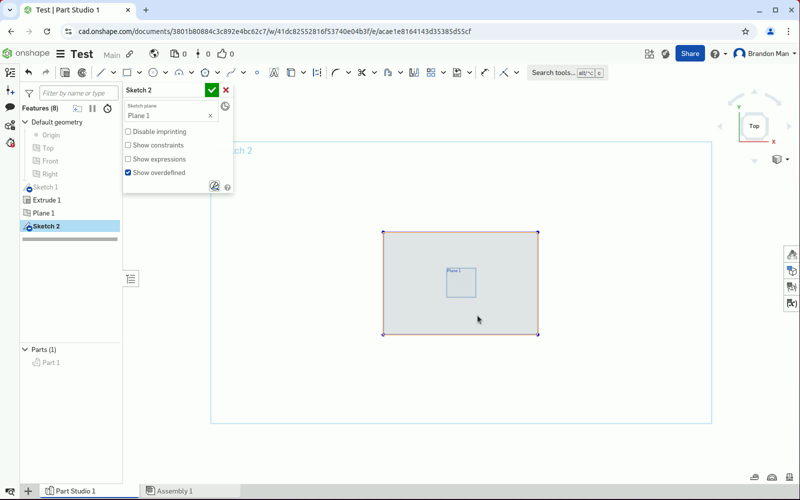
click(477, 315)
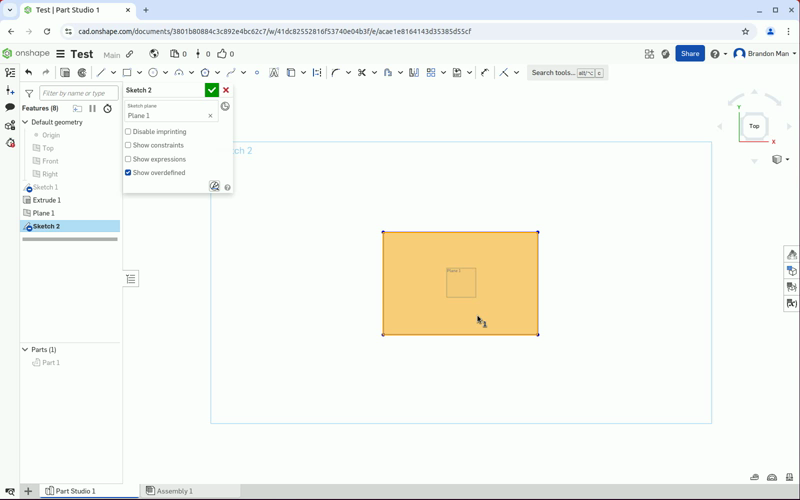
mouse_move(73, 352)
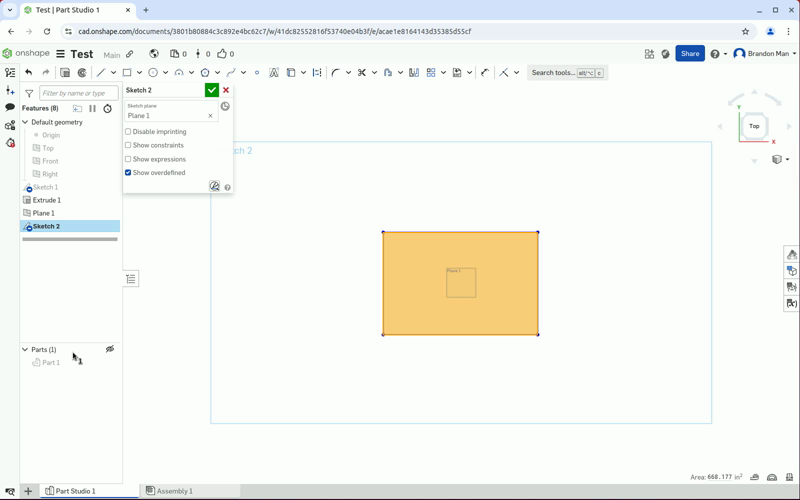
key(shift+y)
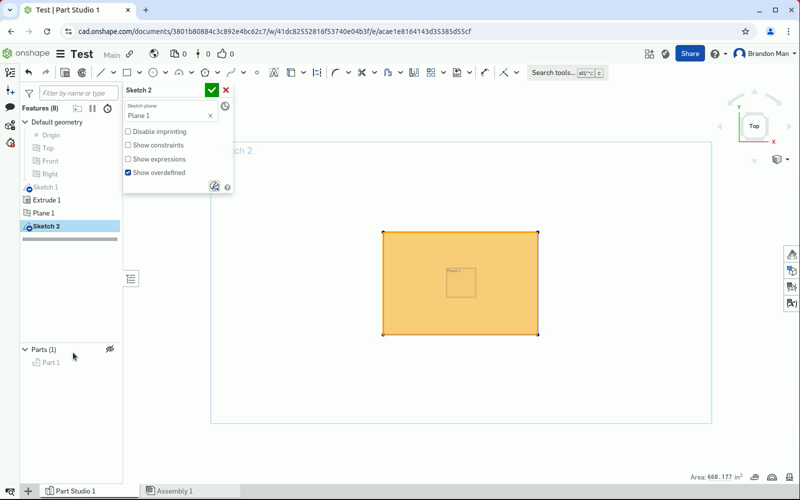
key(shift+e)
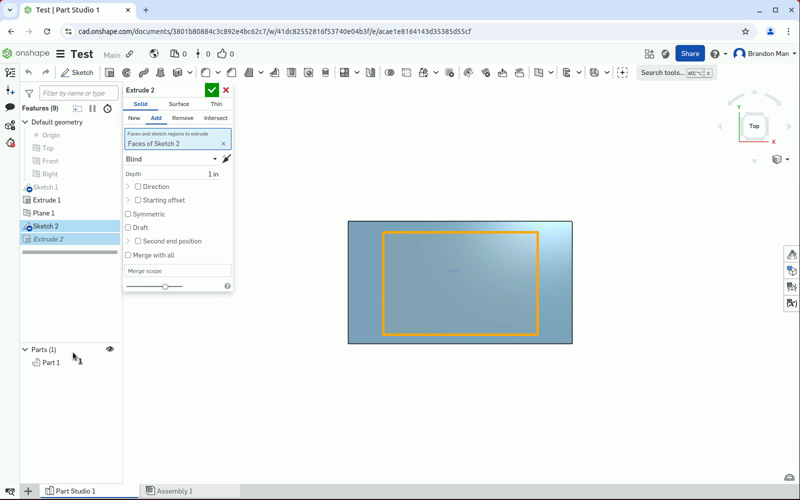
mouse_move(143, 106)
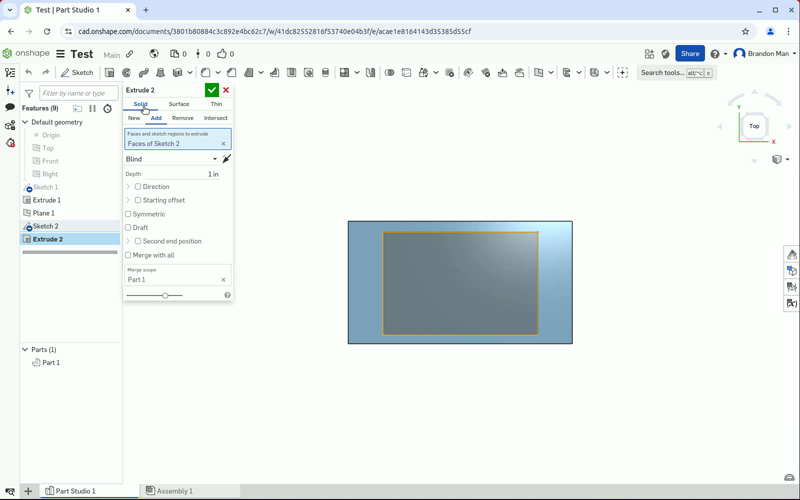
click(143, 106)
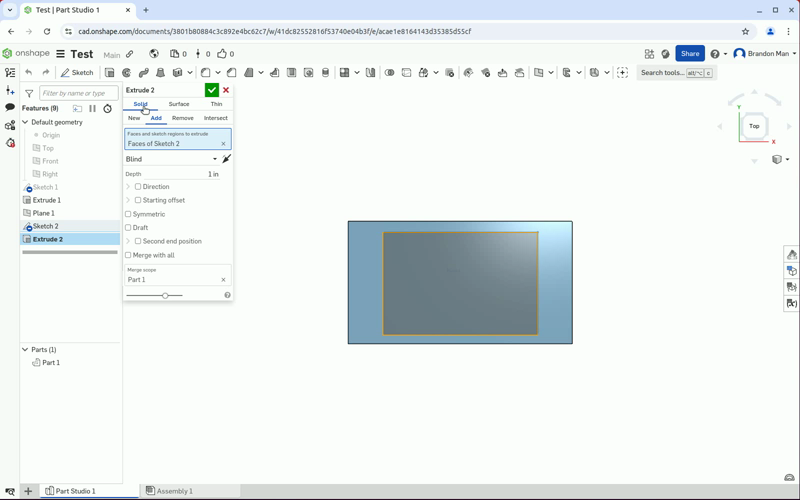
mouse_move(137, 120)
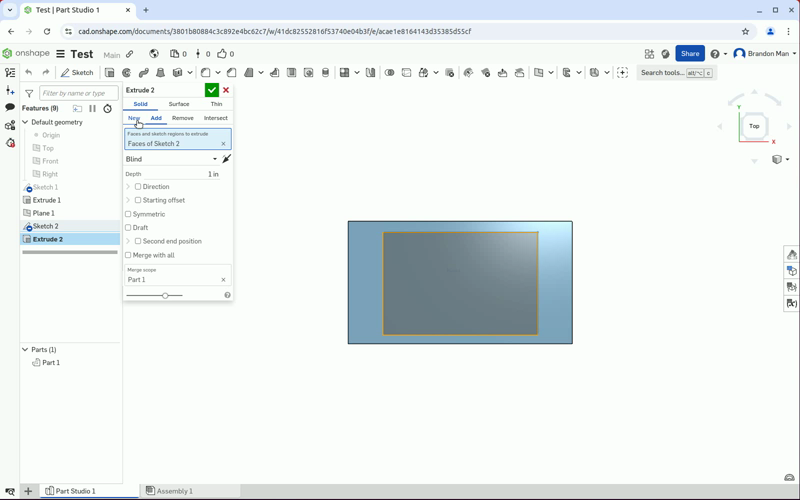
click(137, 120)
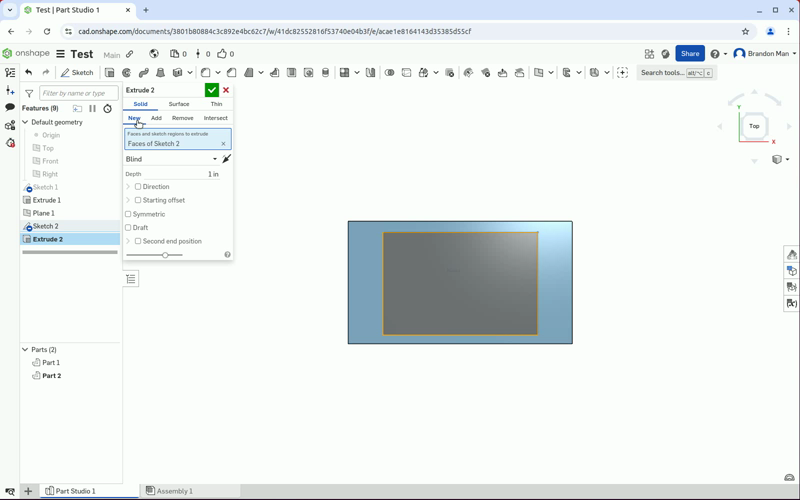
key(tab, 4)
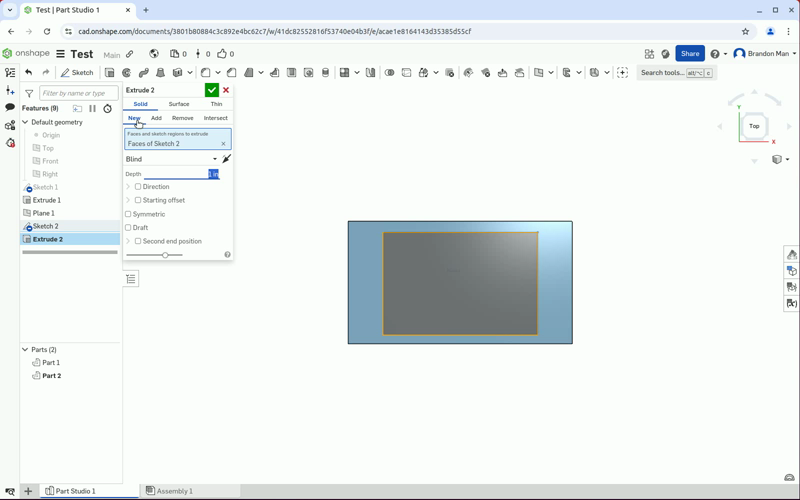
text(-0.241)
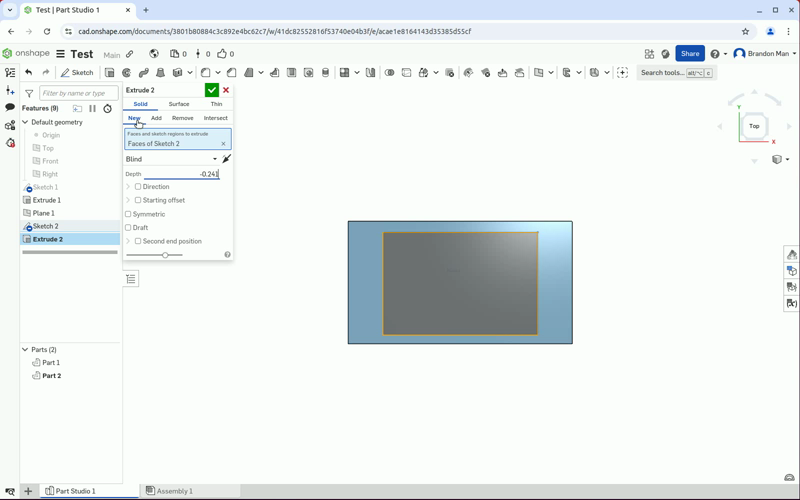
key(enter)
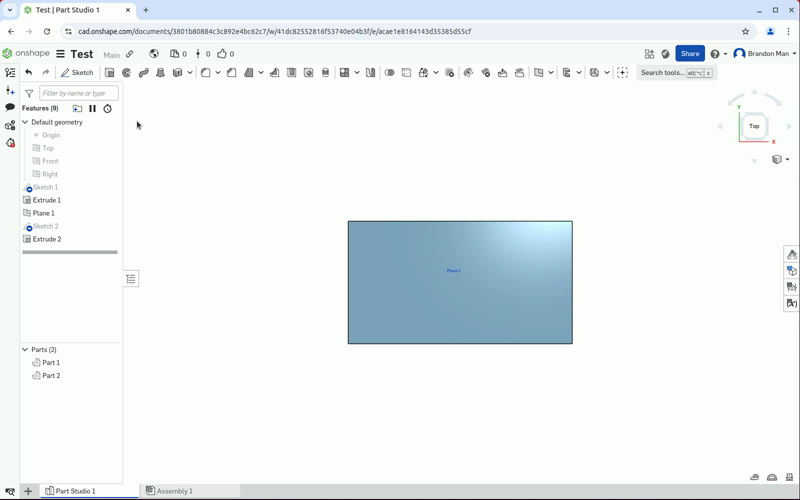
key(shift+h)
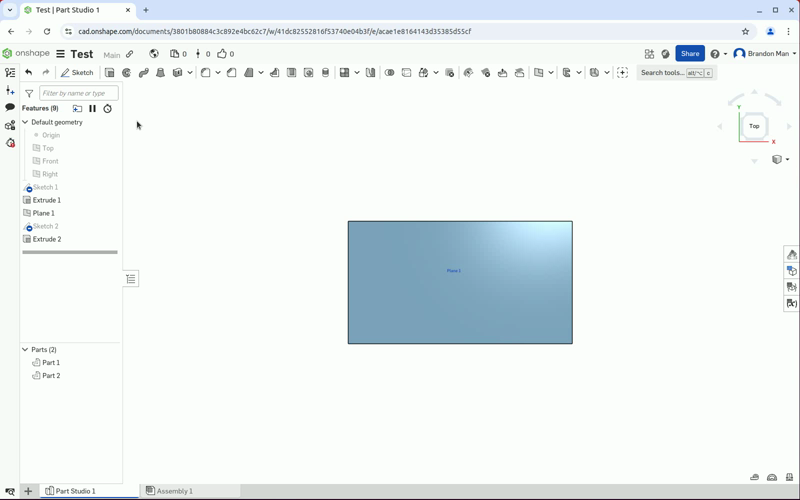
key(shift+h)
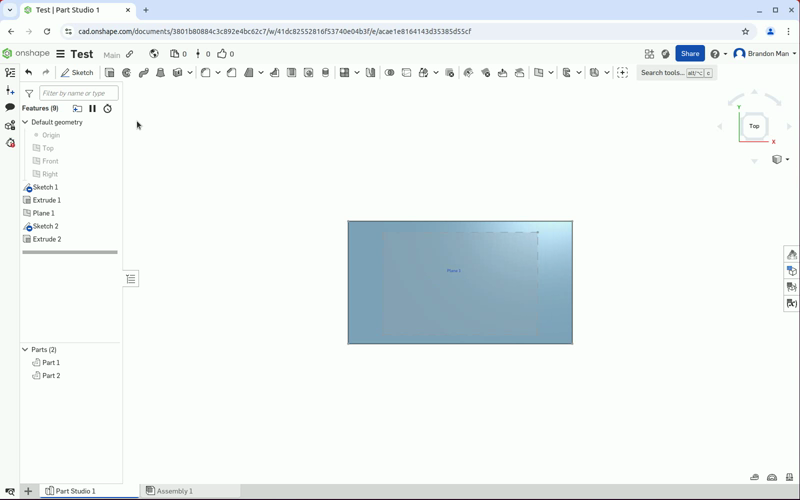
key(shift+7)
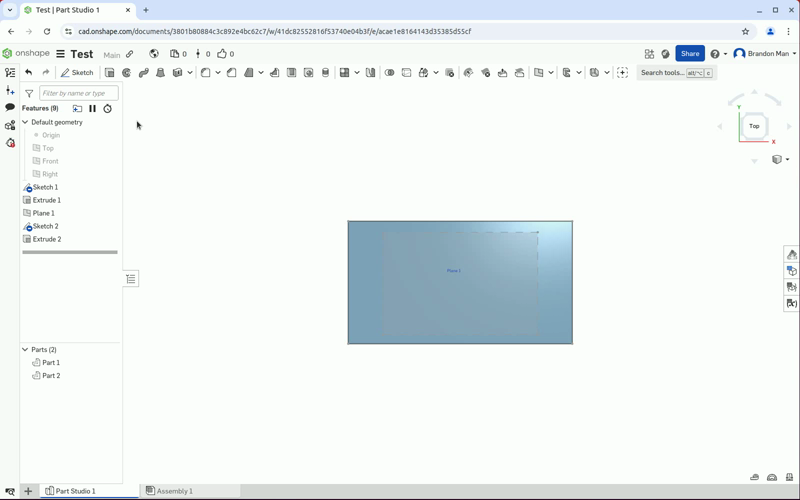
key(up, 3)
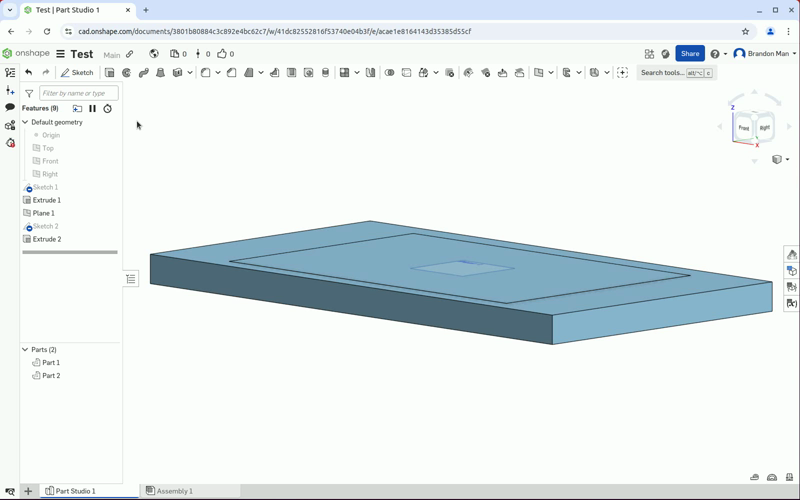
key(left, 3)
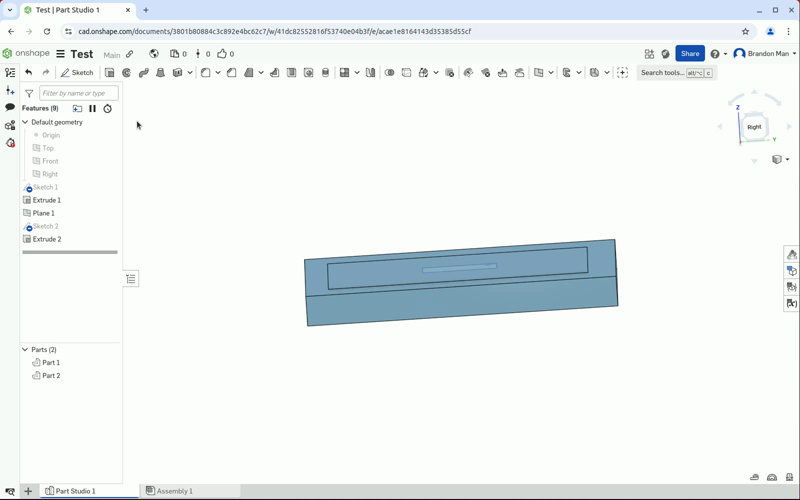
key(right, 3)
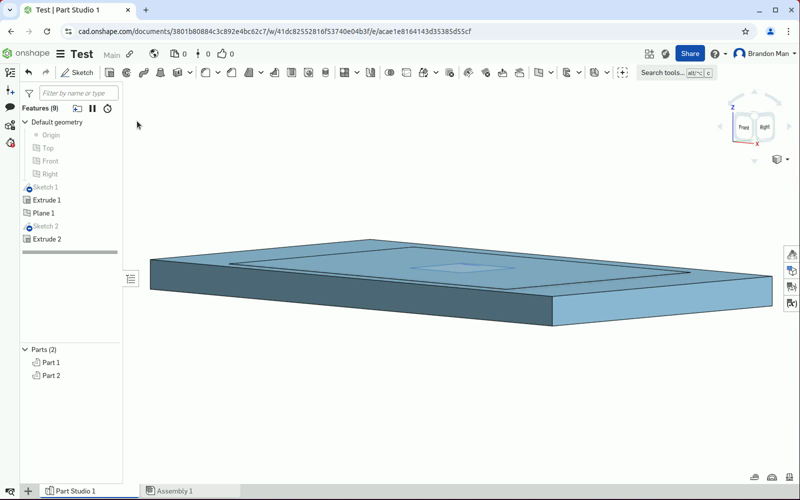
key(down, 3)
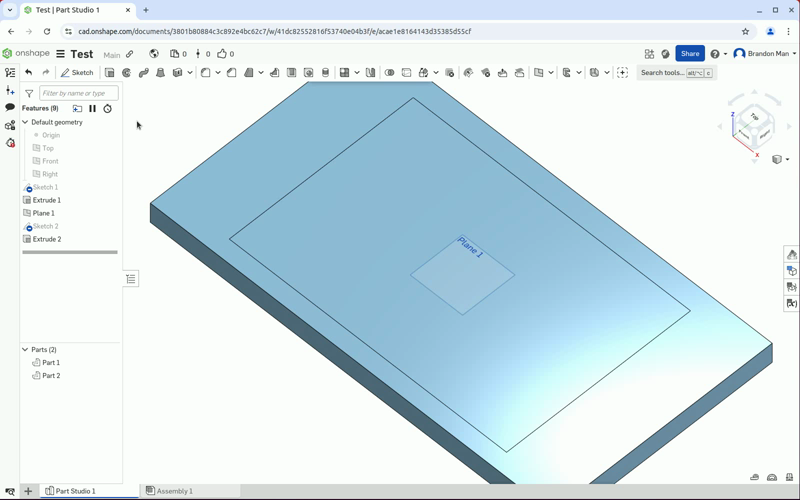
mouse_move(73, 189)
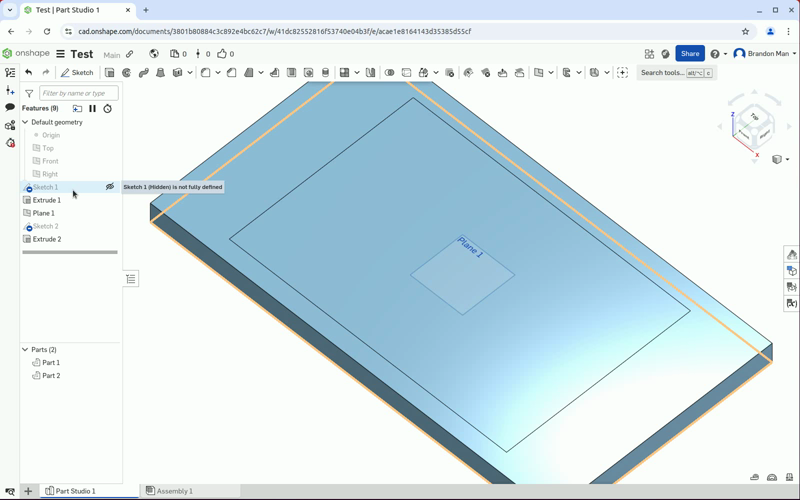
click(73, 189)